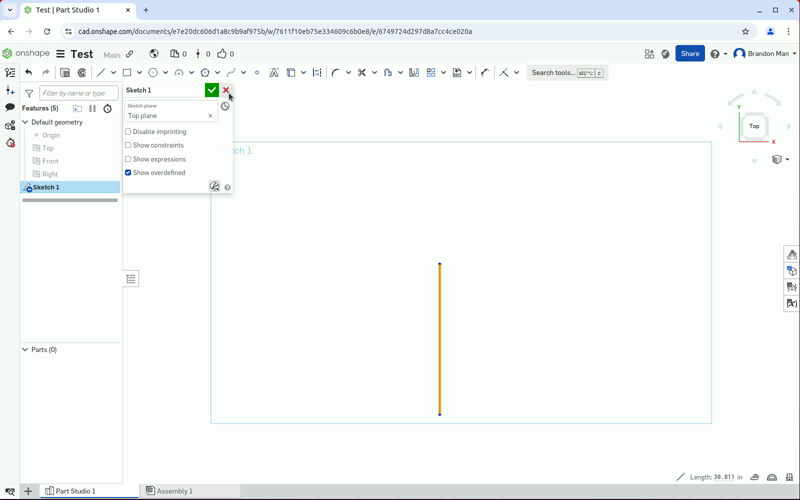
key(shift+h)
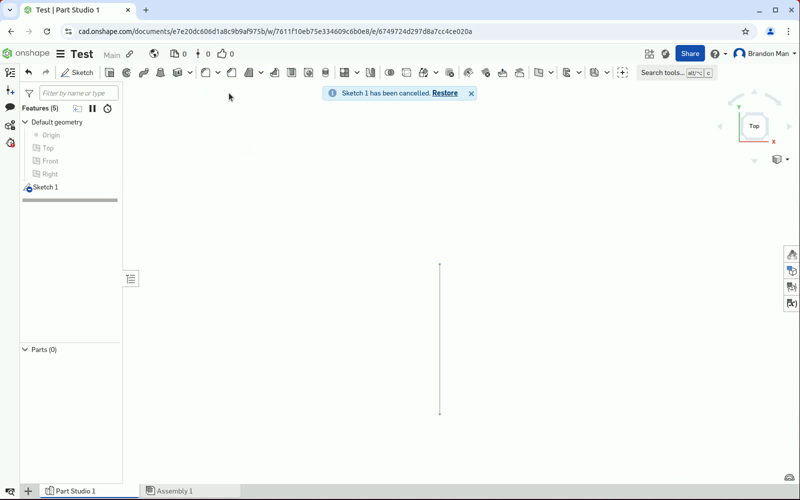
key(shift+s)
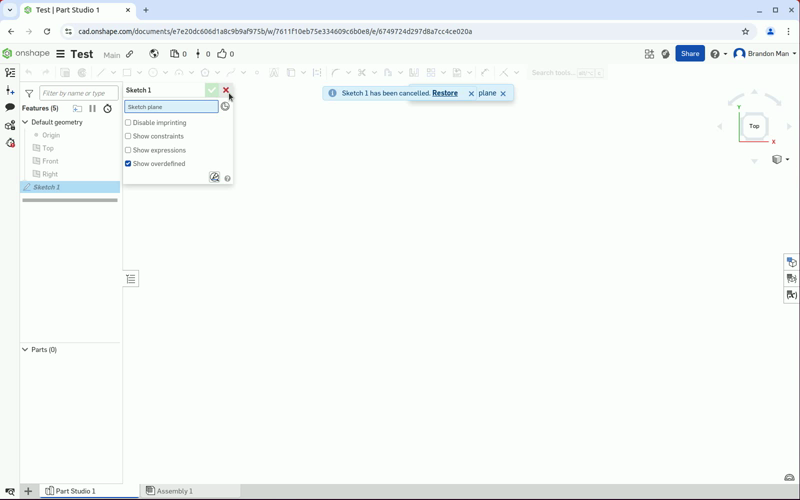
mouse_move(73, 150)
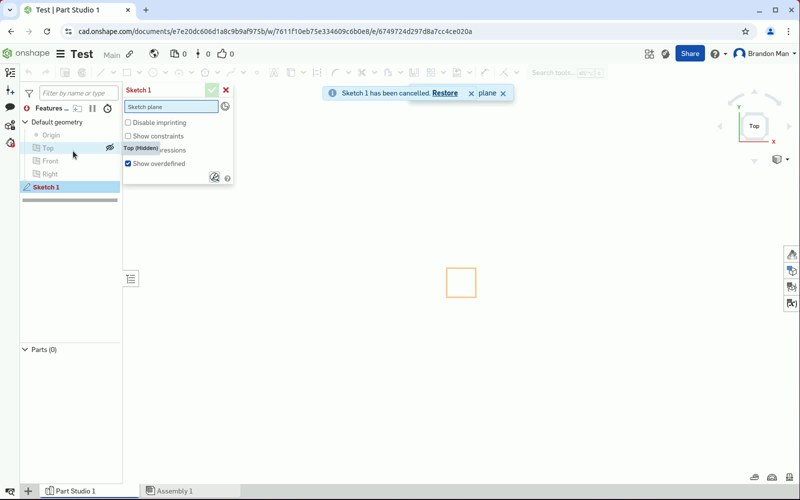
click(73, 150)
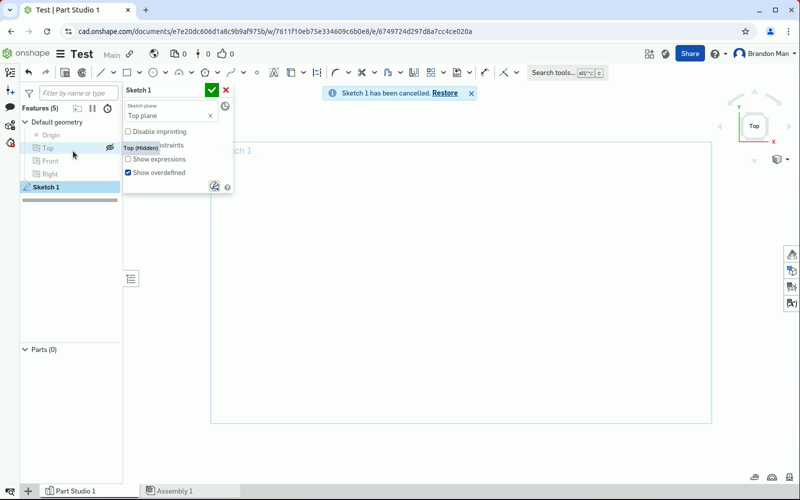
mouse_move(73, 352)
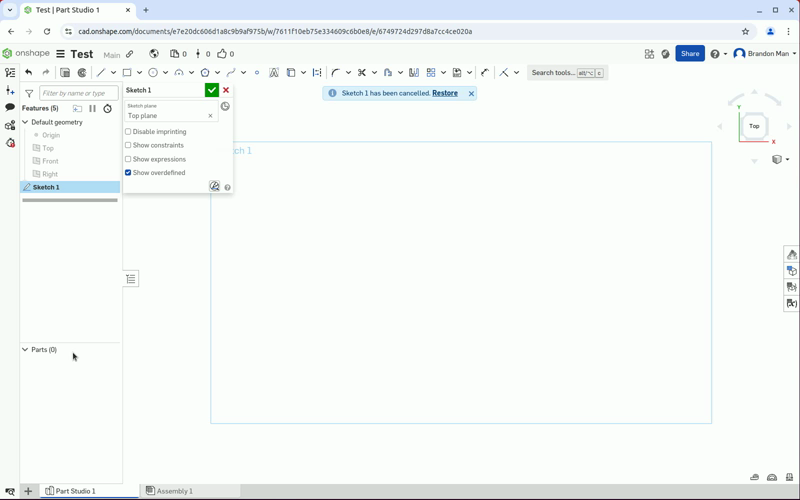
key(y)
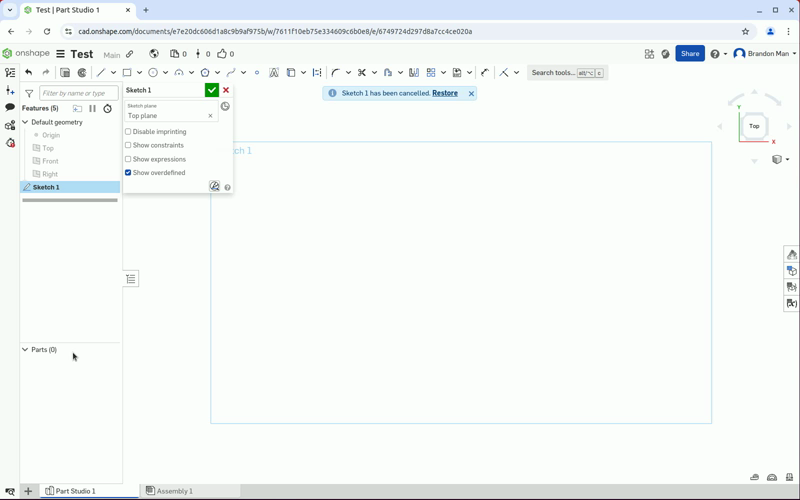
key(l)
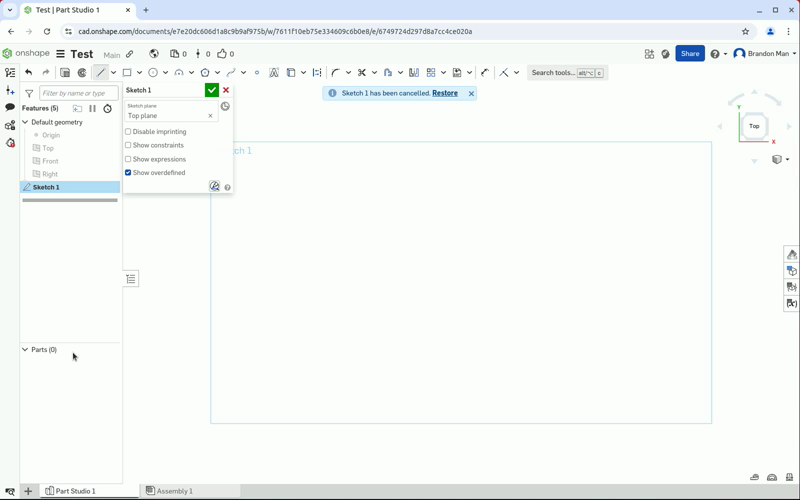
key_down(shift)
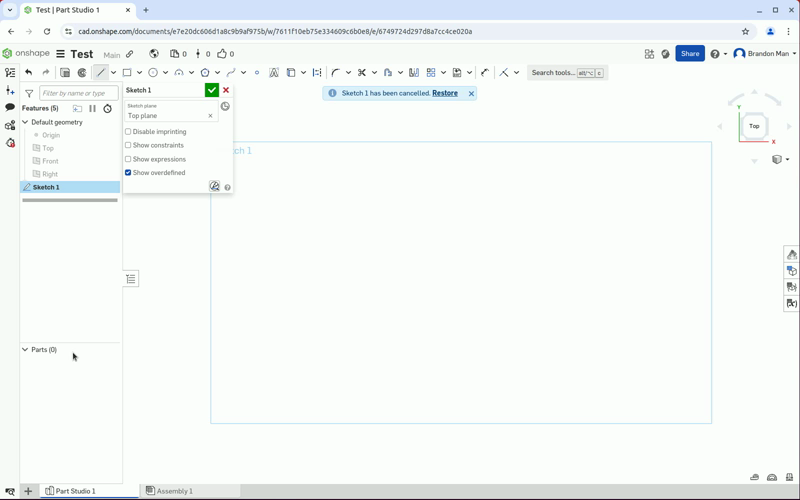
mouse_move(348, 282)
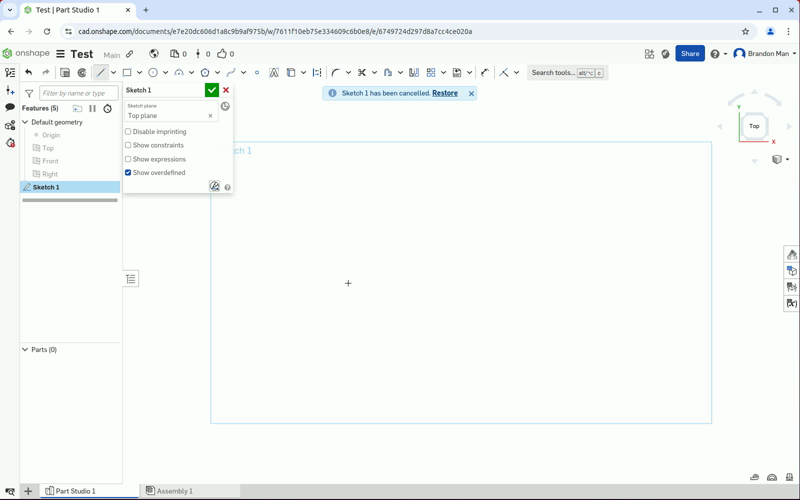
click(348, 282)
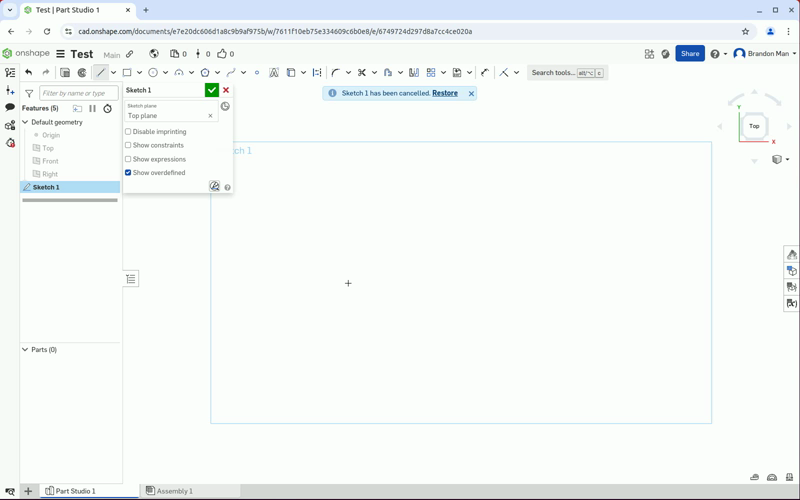
key_up(shift)
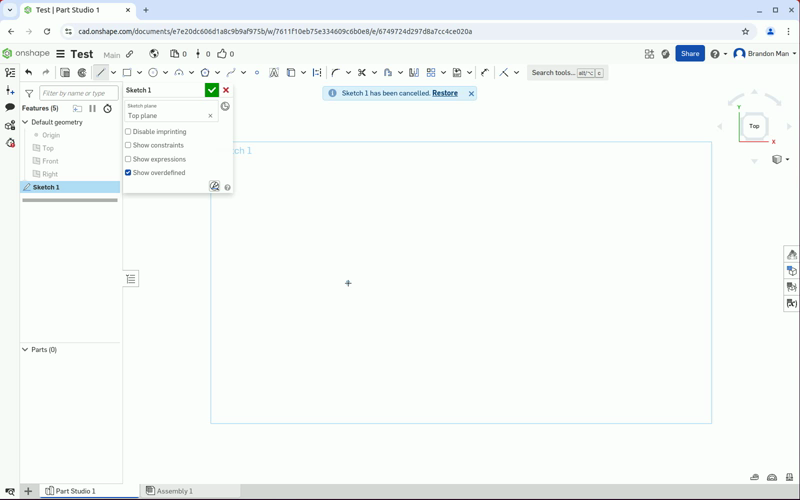
key_down(shift)
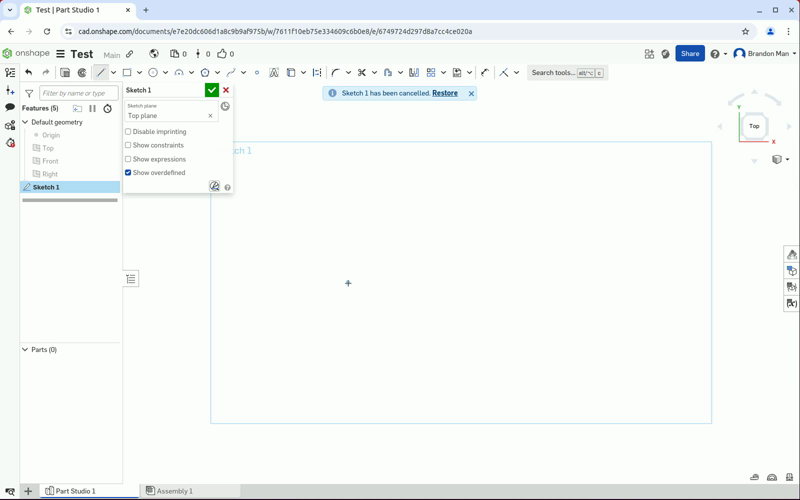
mouse_move(460, 282)
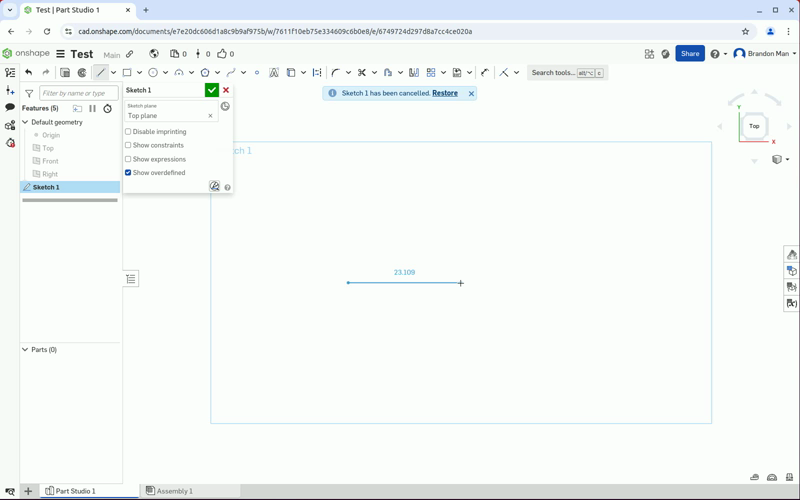
click(460, 282)
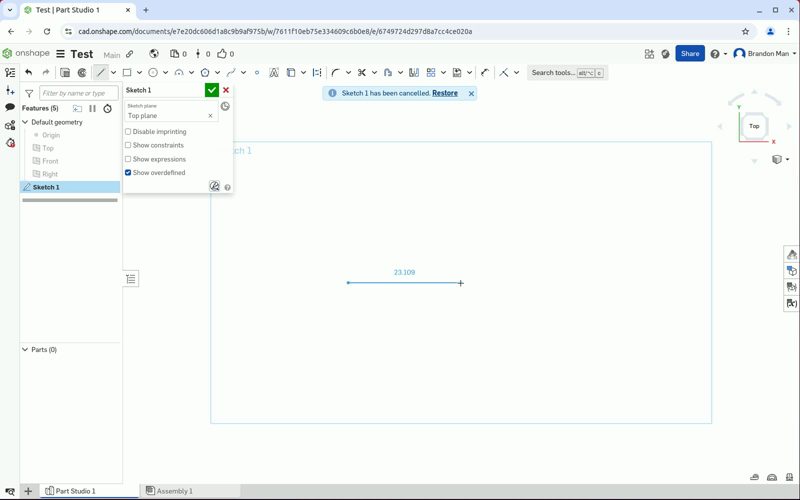
key_up(shift)
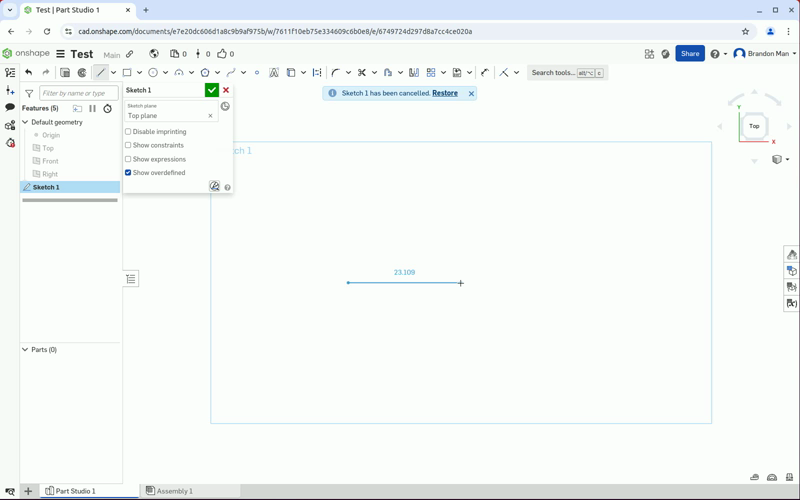
key_down(shift)
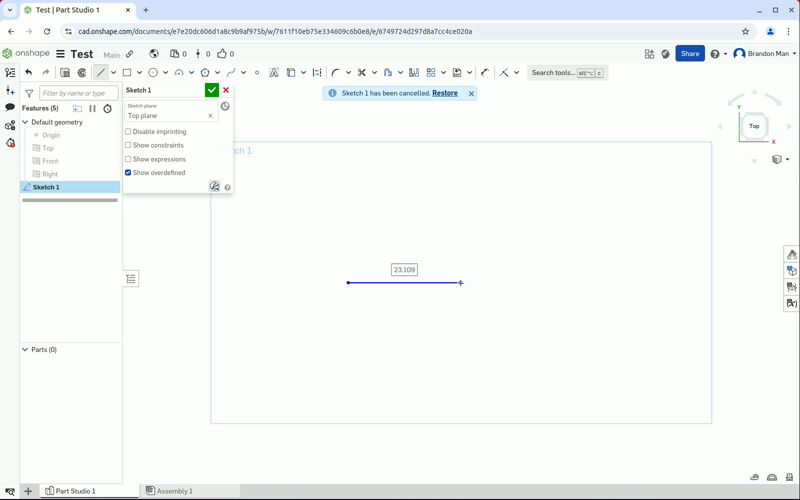
mouse_move(490, 282)
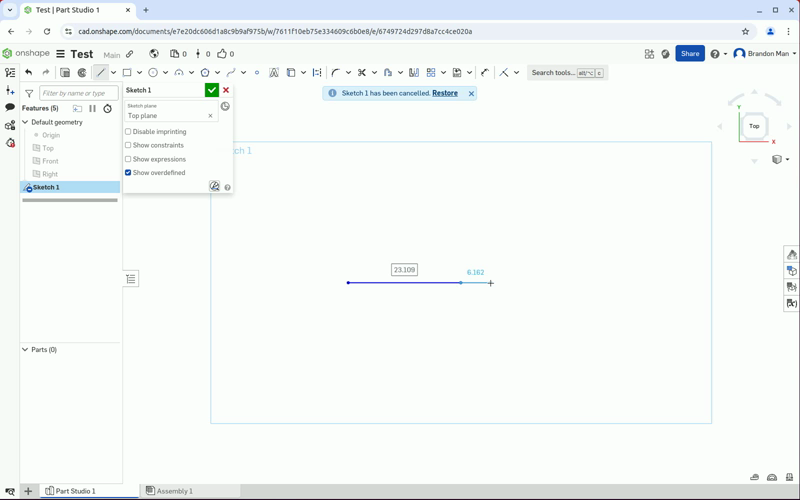
mouse_move(454, 265)
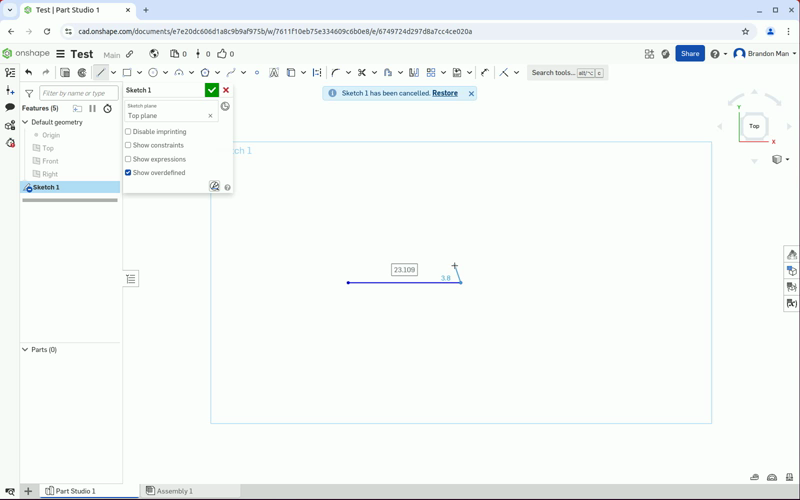
click(454, 265)
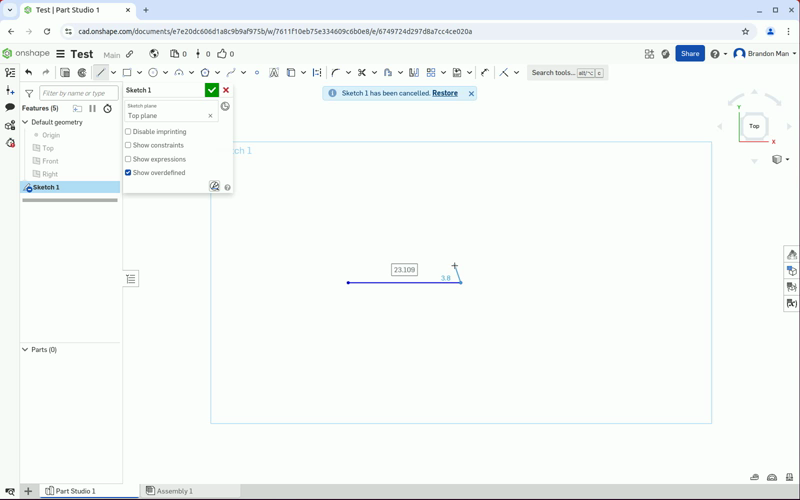
key_up(shift)
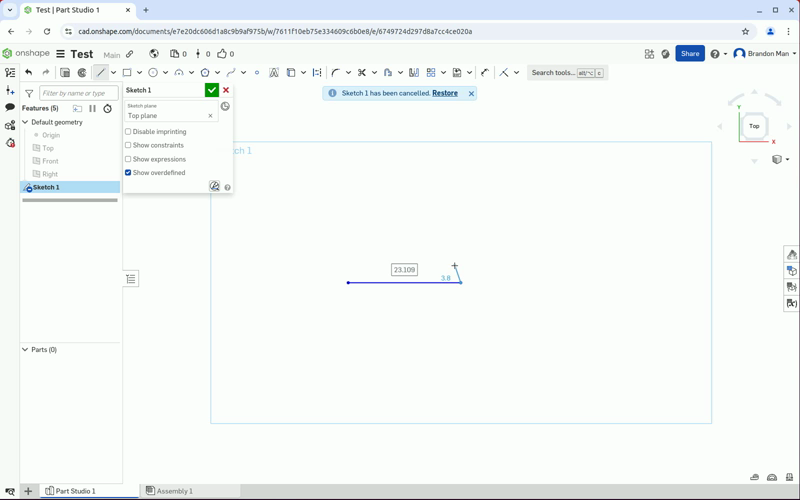
key_down(shift)
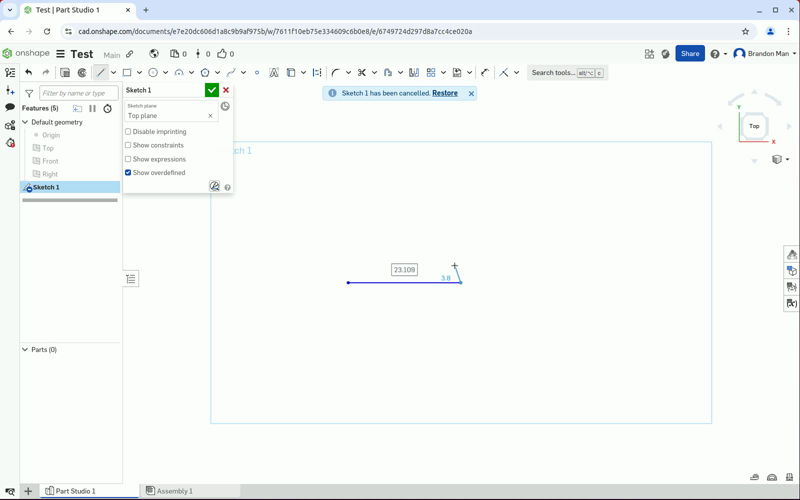
mouse_move(348, 265)
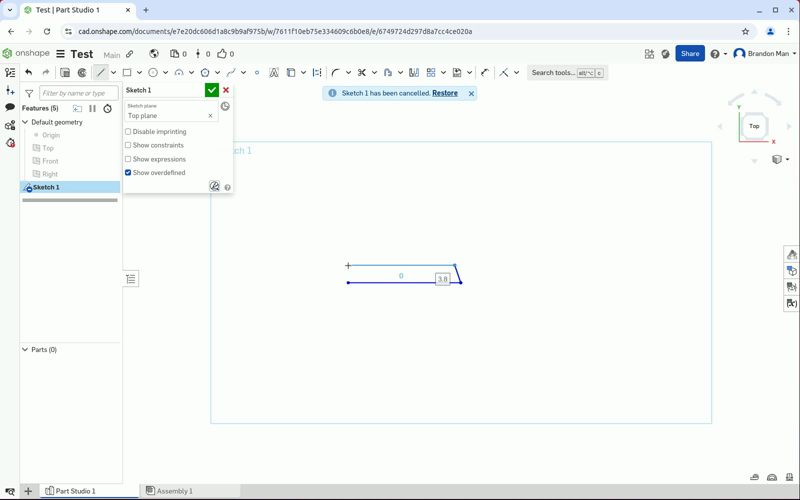
click(348, 265)
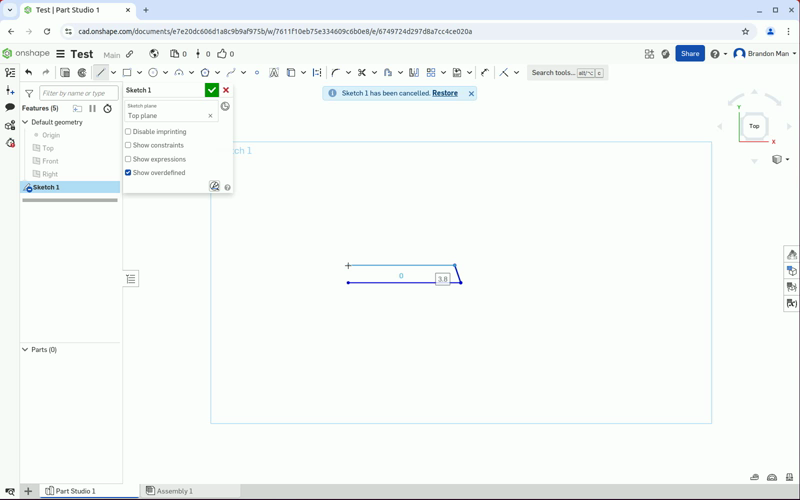
key_up(shift)
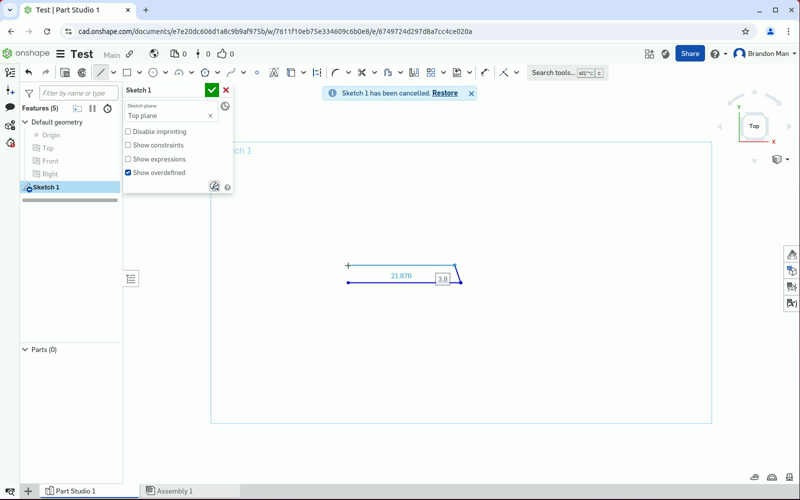
mouse_move(378, 265)
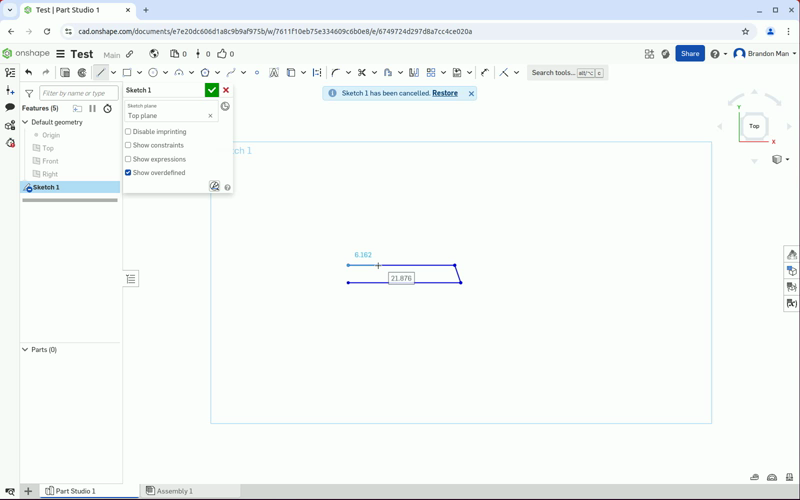
key_down(shift)
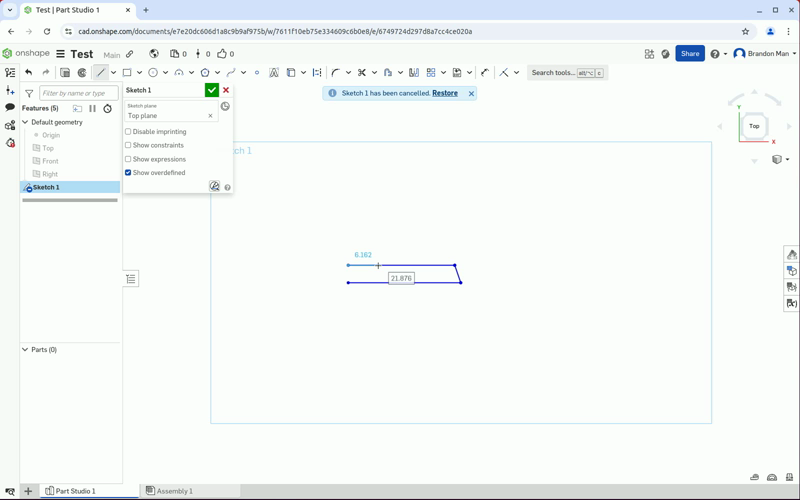
mouse_move(348, 282)
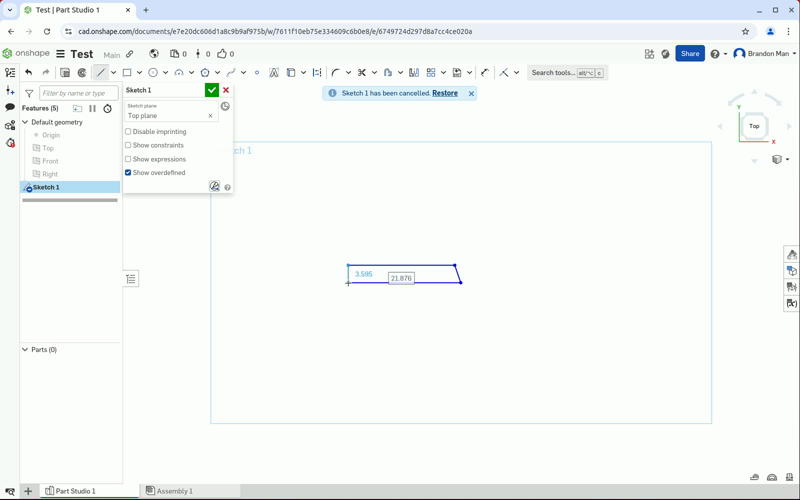
key_up(shift)
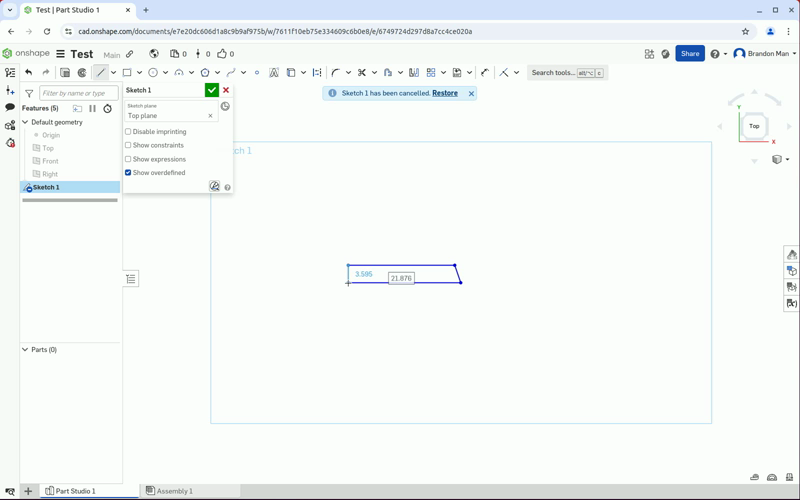
click(348, 282)
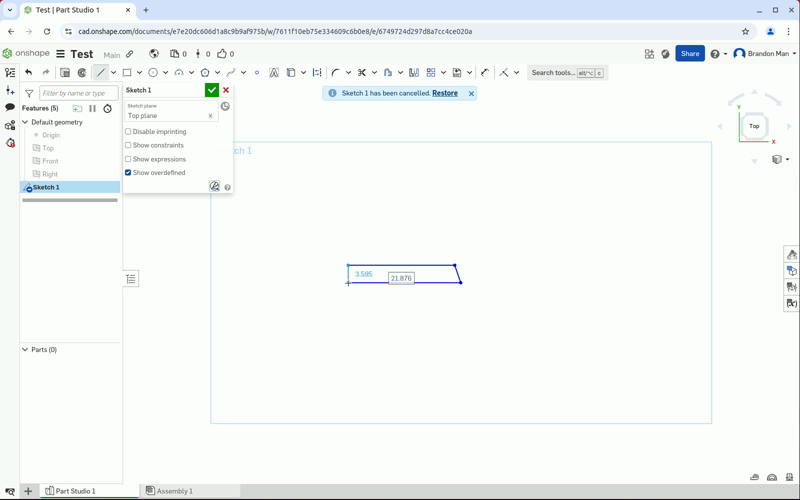
key(esc)
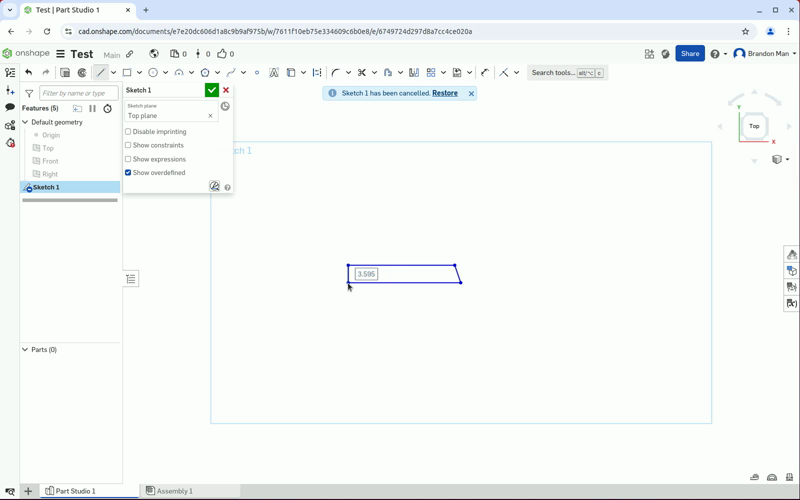
mouse_move(392, 278)
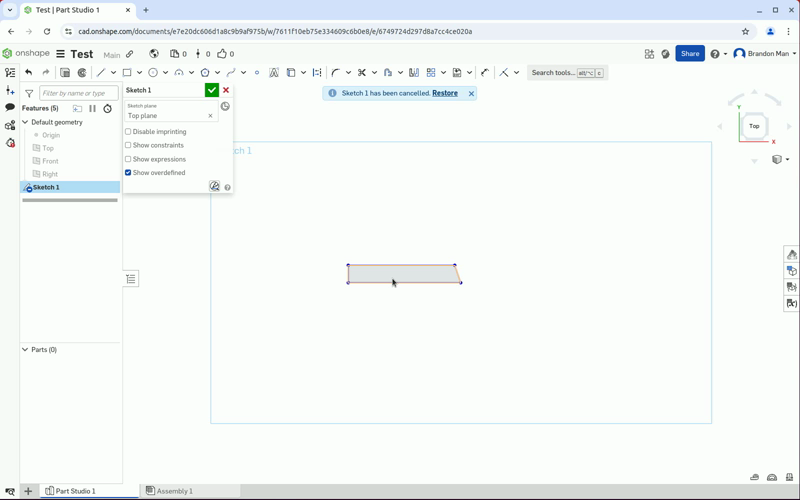
click(392, 278)
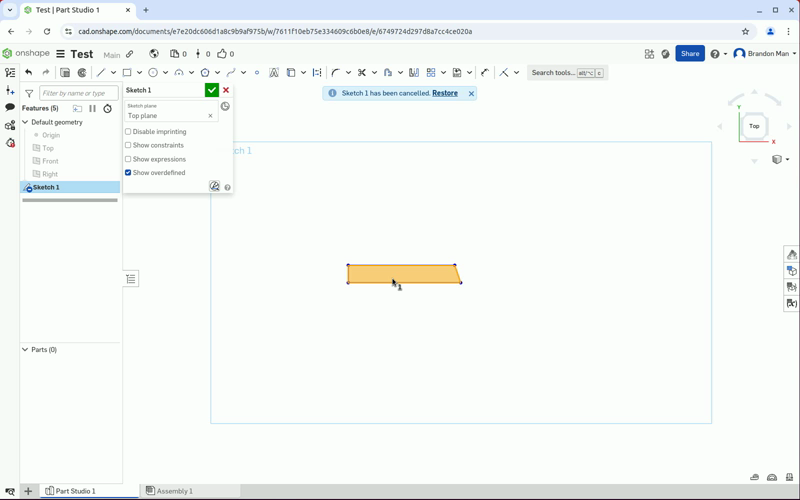
mouse_move(73, 352)
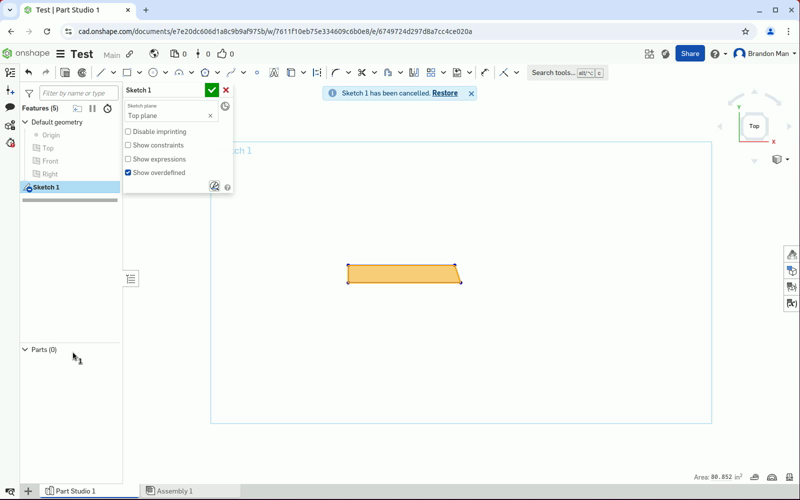
key(shift+y)
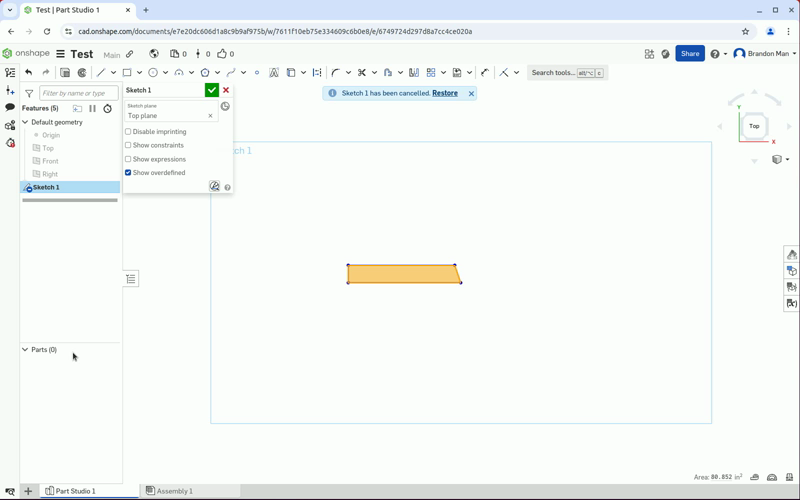
key(shift+e)
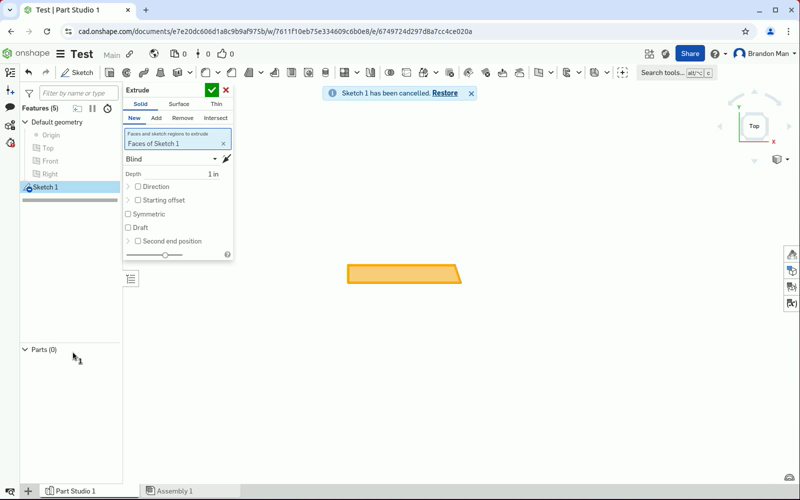
mouse_move(143, 106)
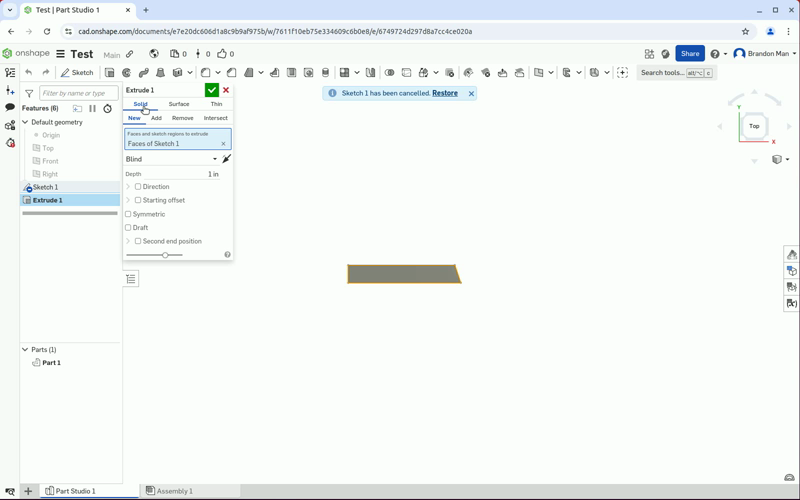
click(143, 106)
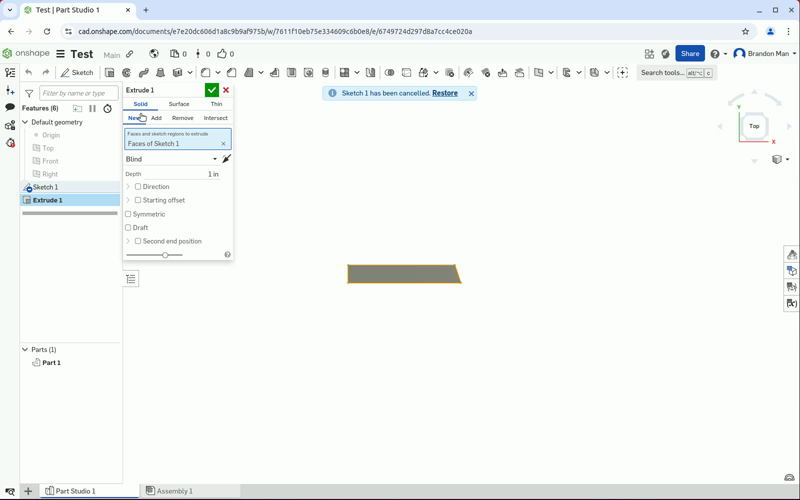
mouse_move(137, 120)
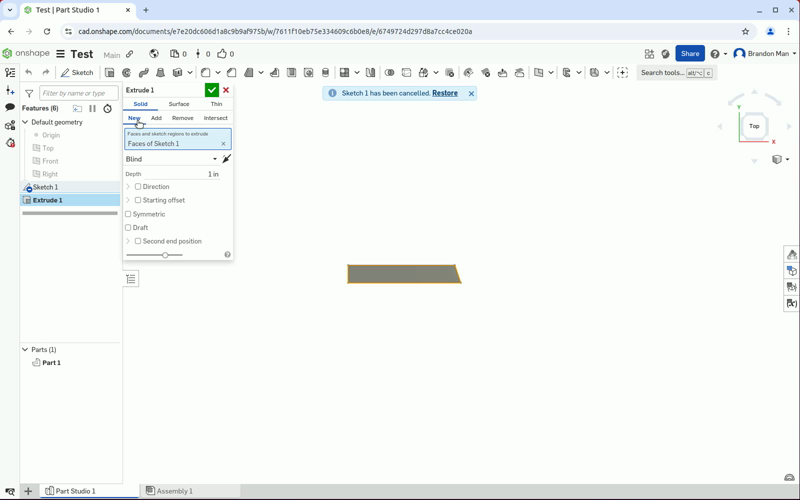
click(137, 120)
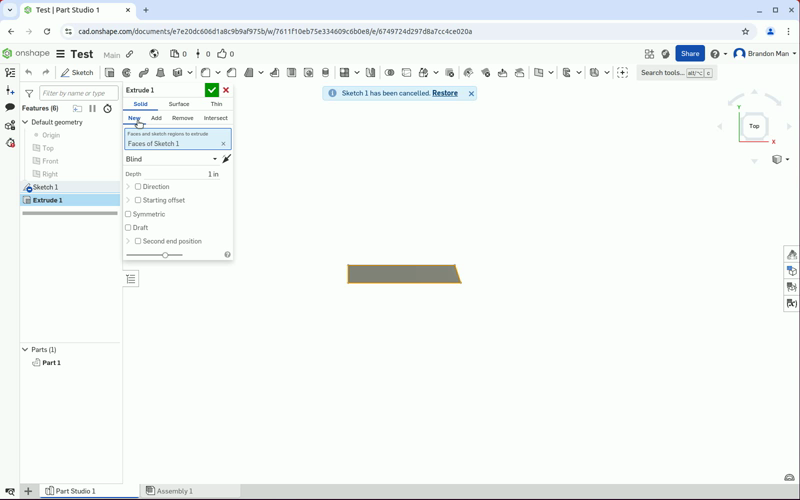
key(tab, 4)
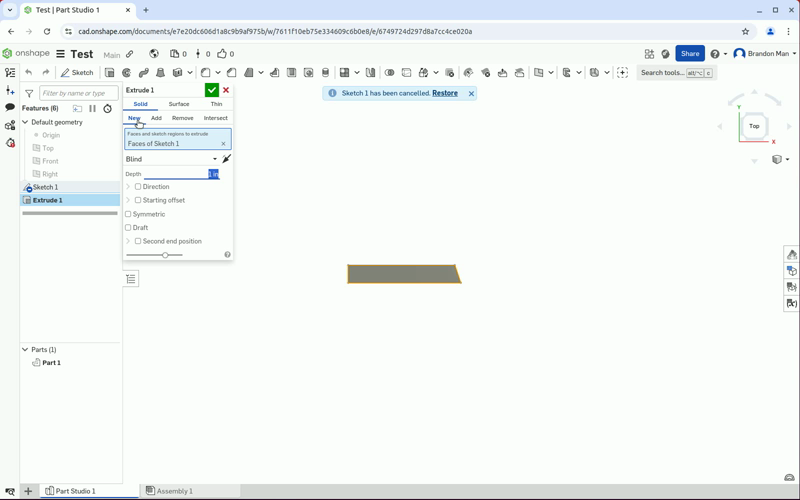
text(0.241)
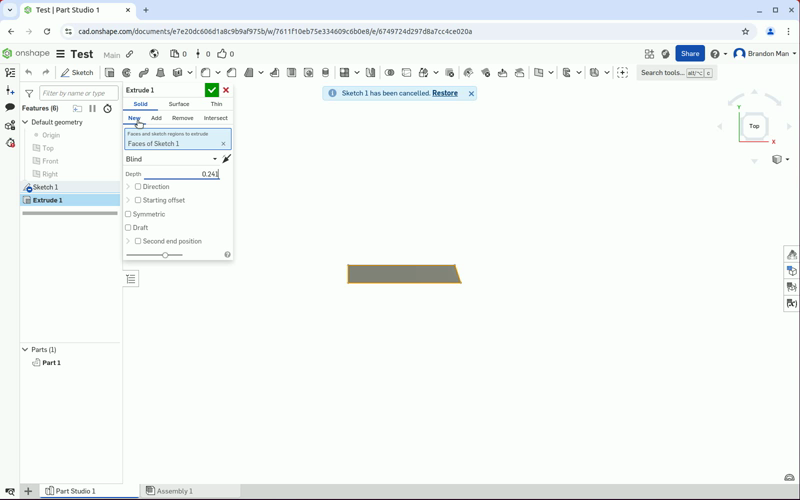
key(enter)
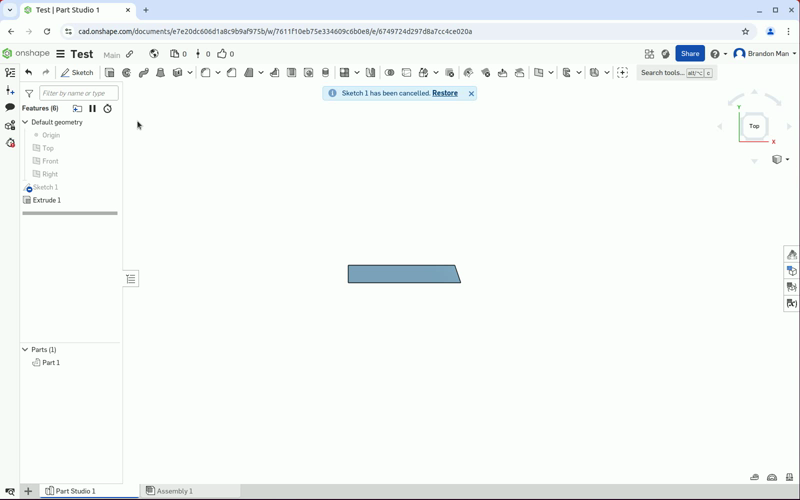
key(shift+h)
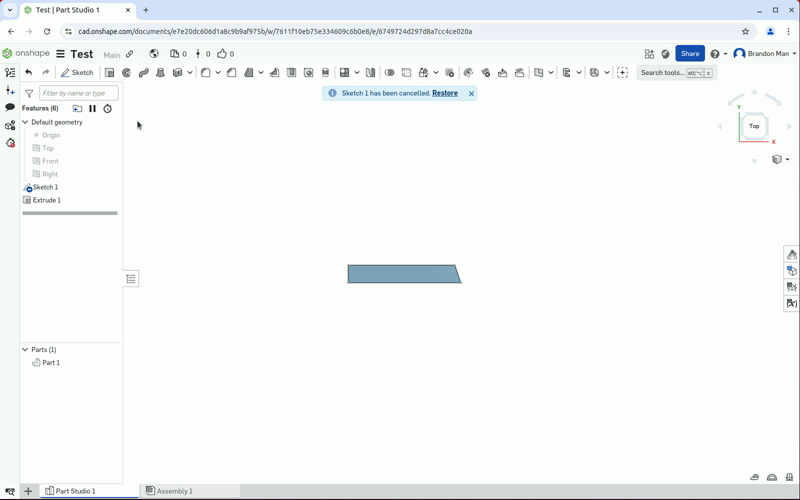
key(shift+h)
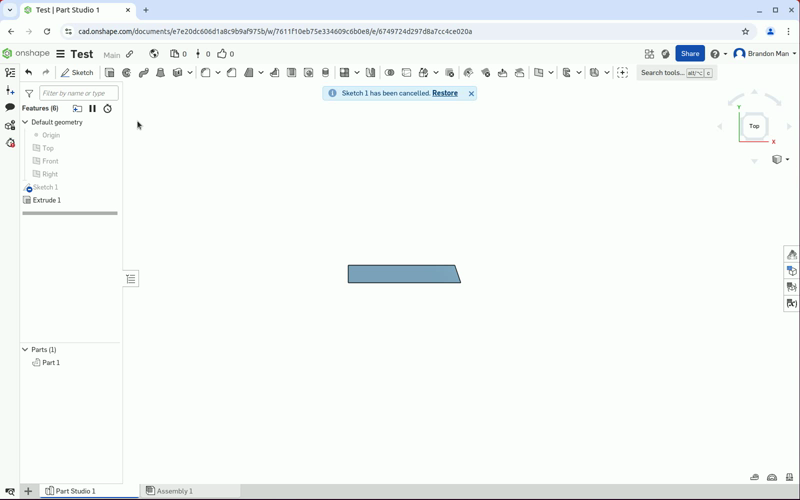
mouse_move(73, 189)
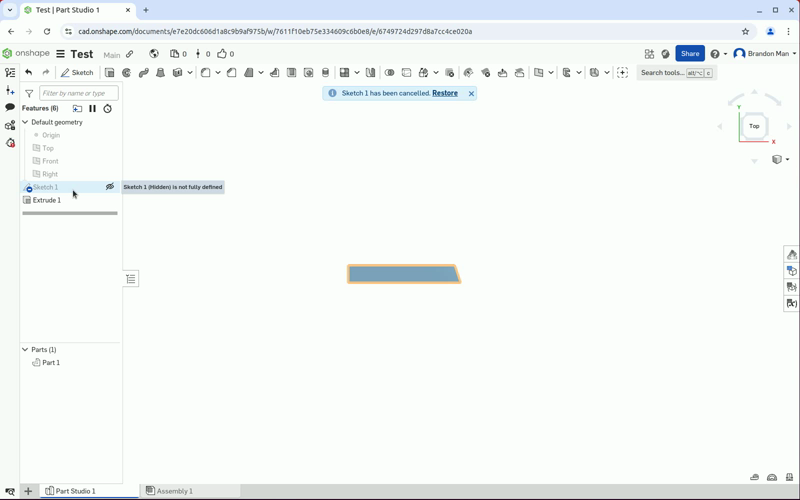
click(73, 189)
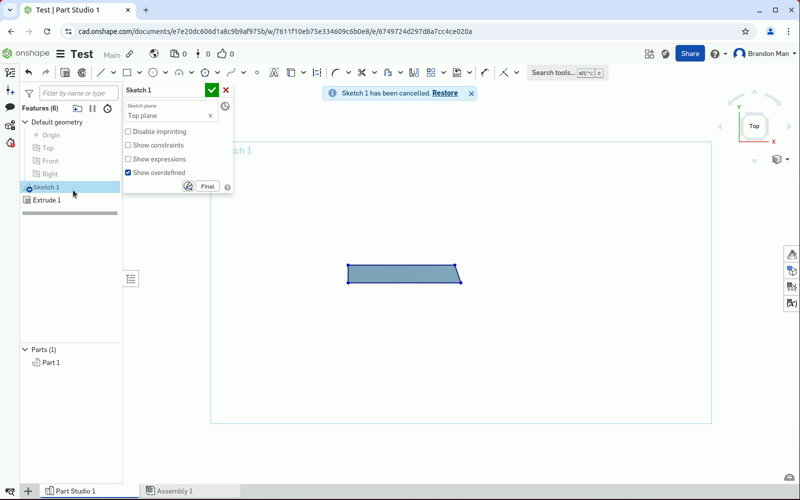
mouse_move(229, 92)
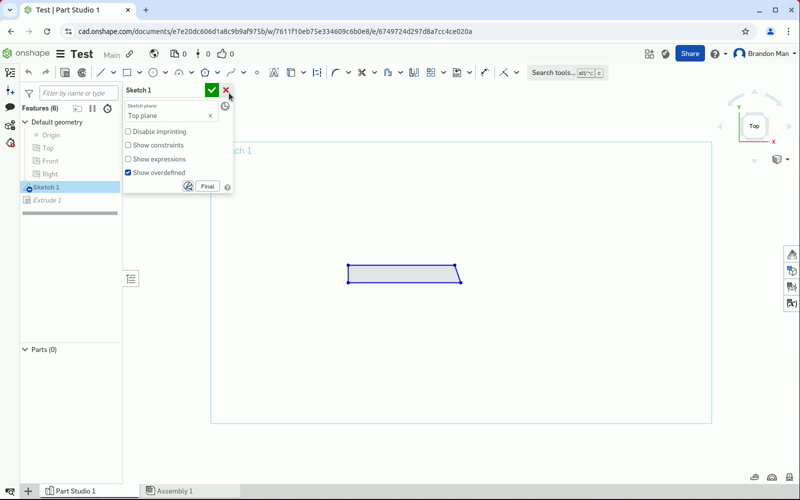
click(229, 92)
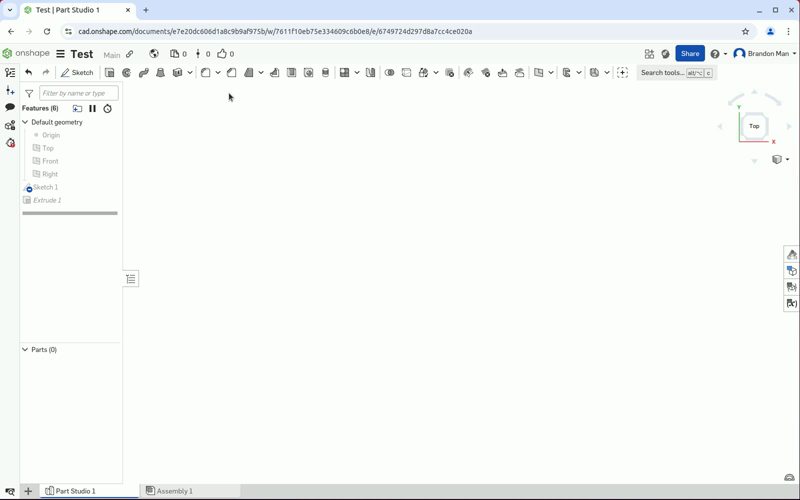
mouse_move(541, 75)
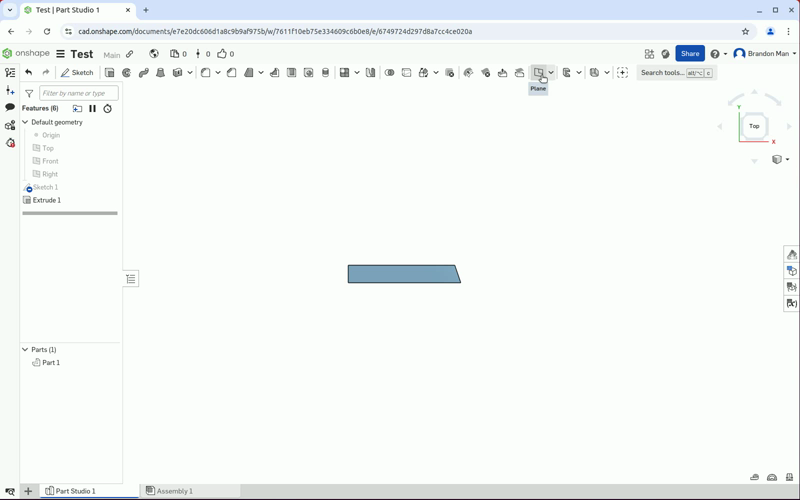
click(541, 75)
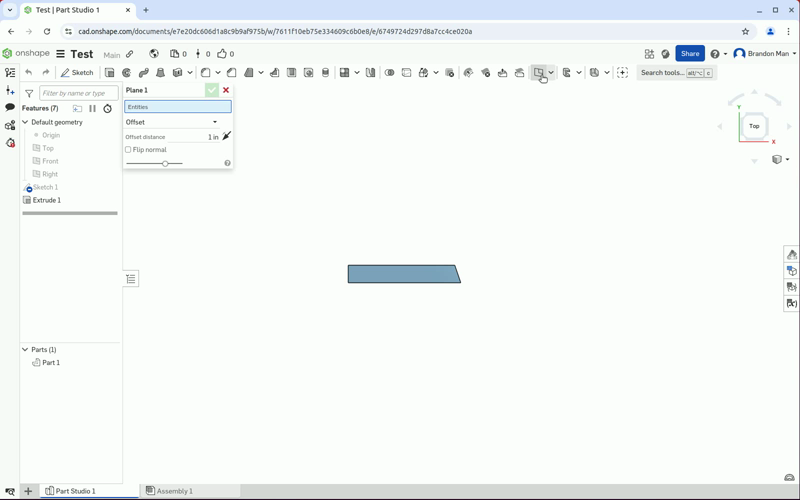
mouse_move(73, 150)
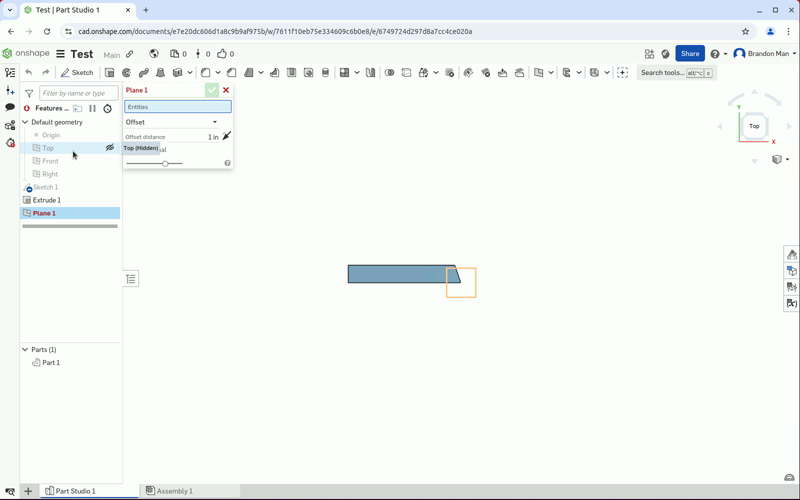
click(73, 150)
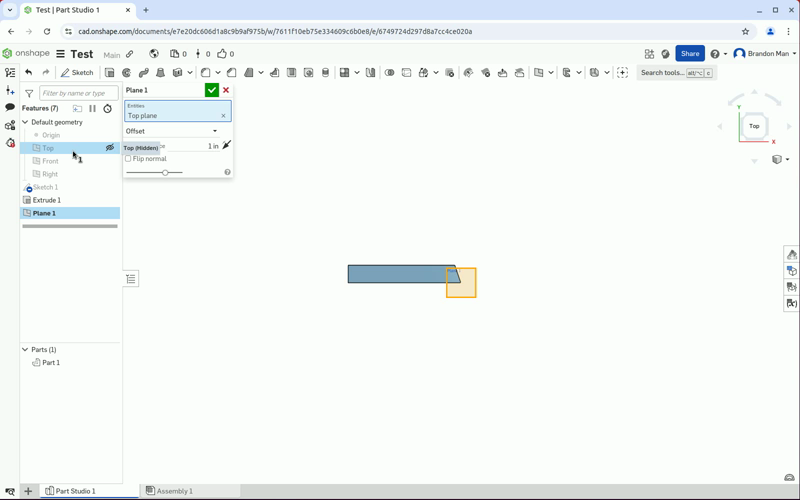
key(tab, 2)
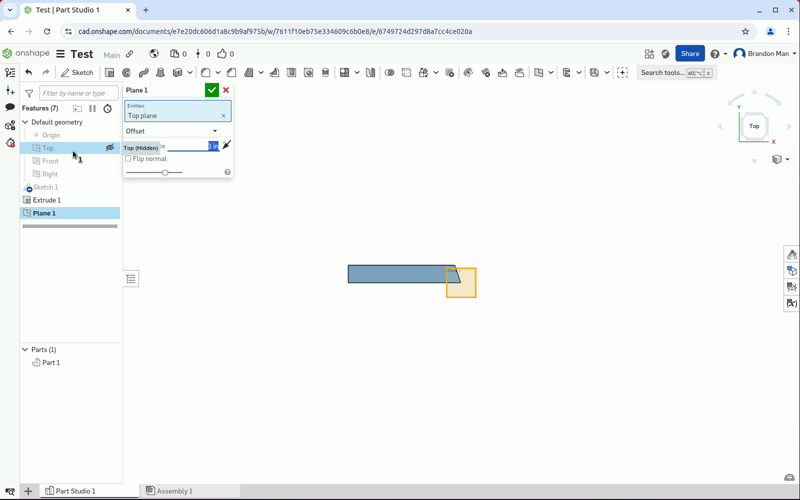
text(0.246)
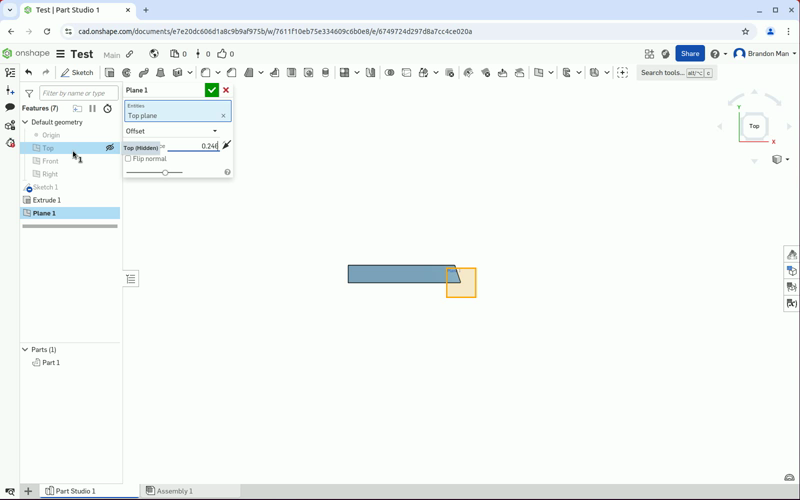
key(enter, 2)
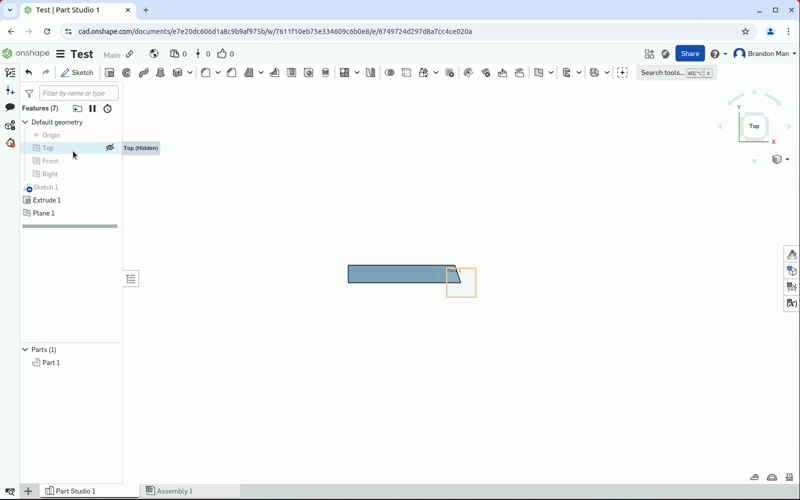
key(shift+s)
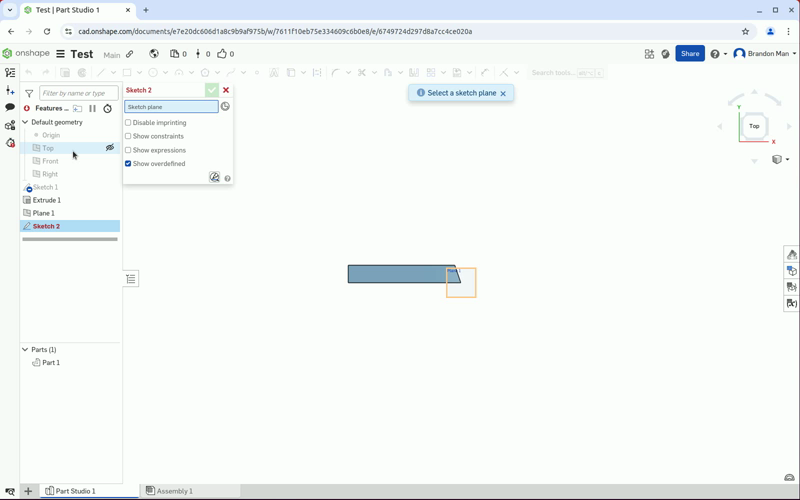
mouse_move(73, 215)
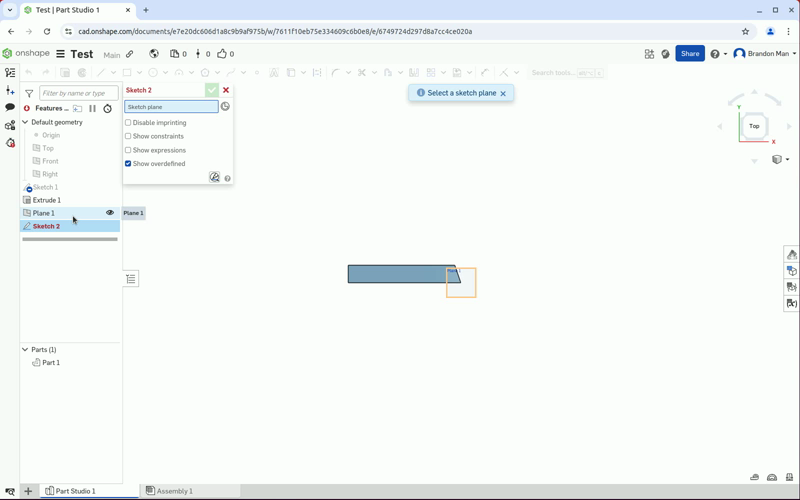
click(73, 215)
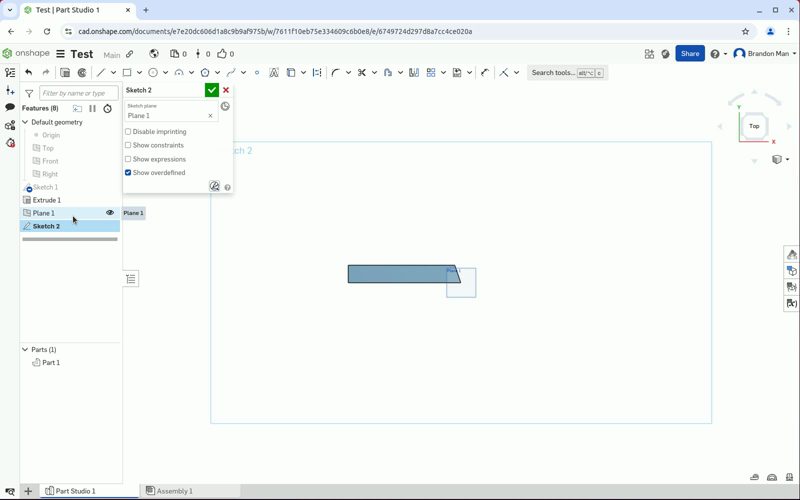
mouse_move(73, 352)
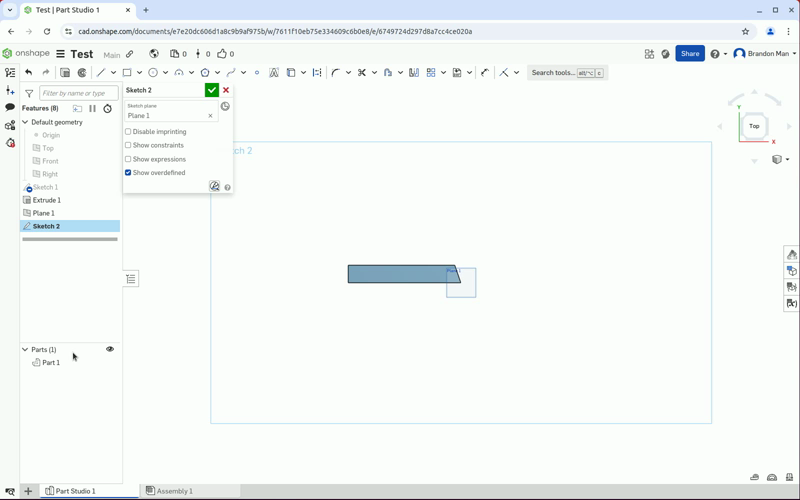
key(y)
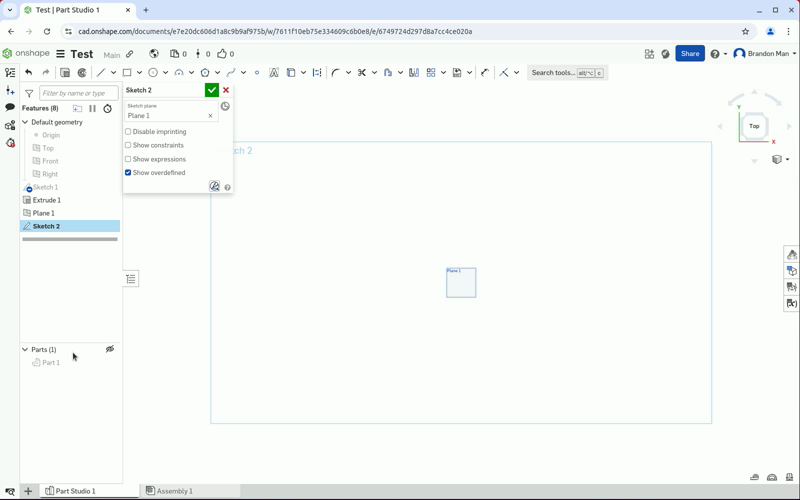
key(l)
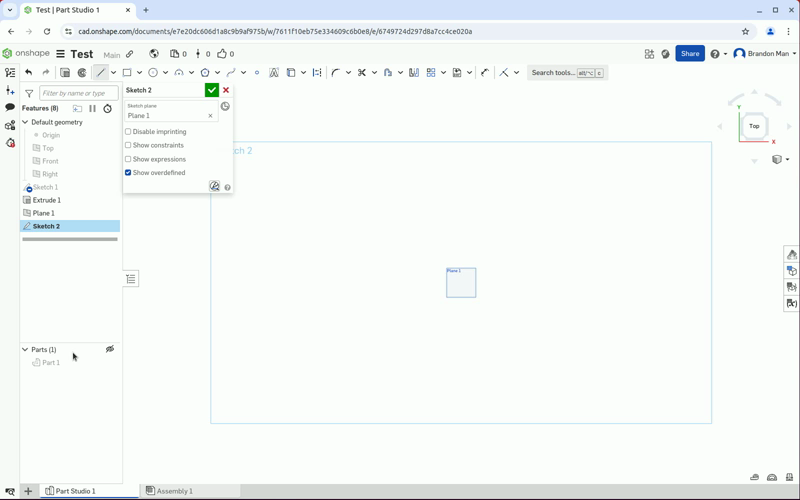
key_down(shift)
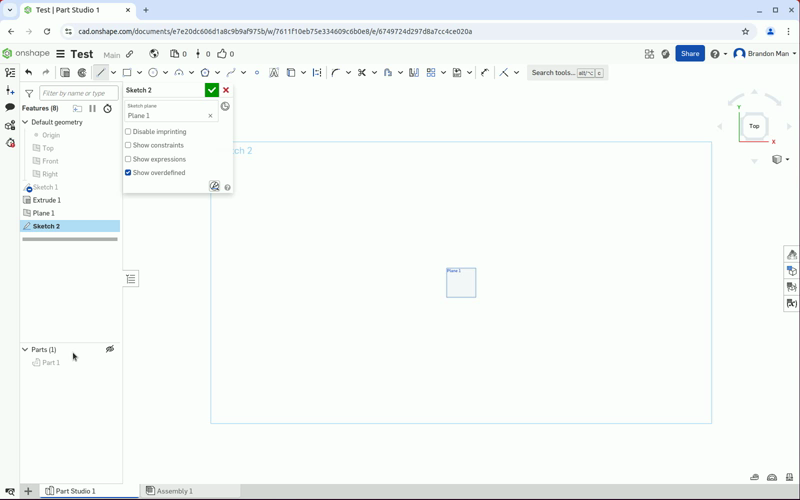
mouse_move(348, 282)
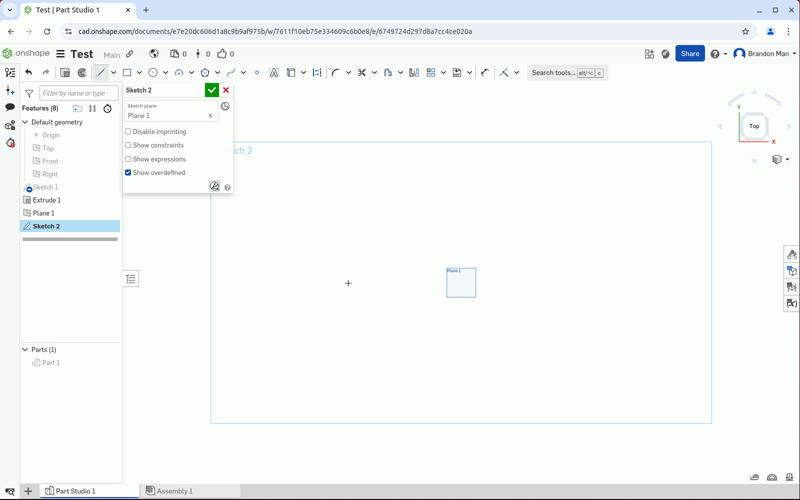
click(348, 282)
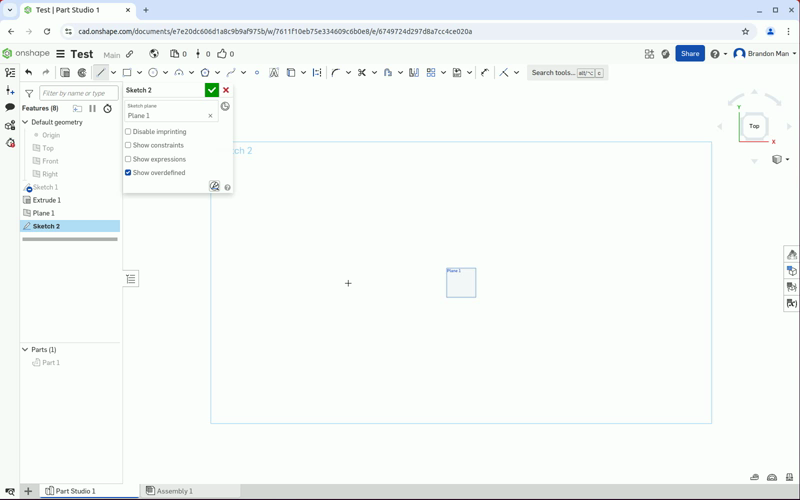
key_up(shift)
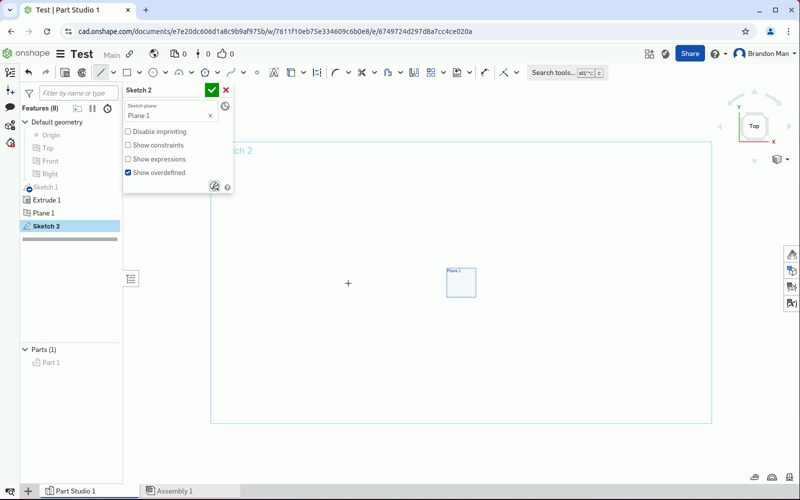
key_down(shift)
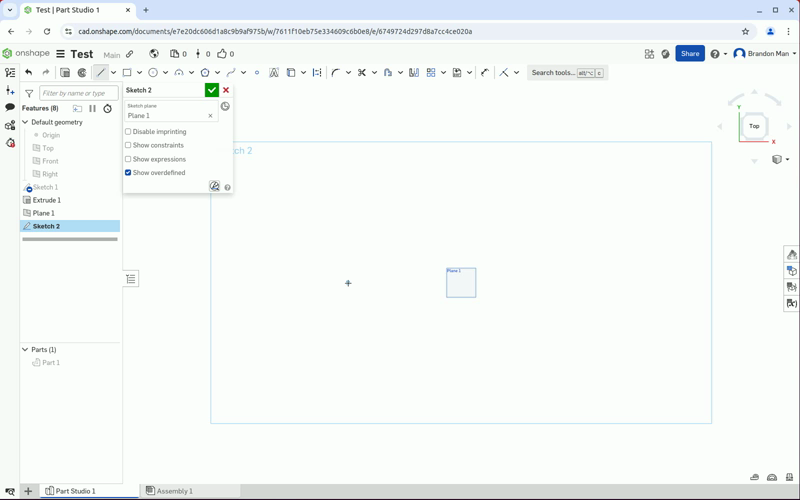
mouse_move(378, 282)
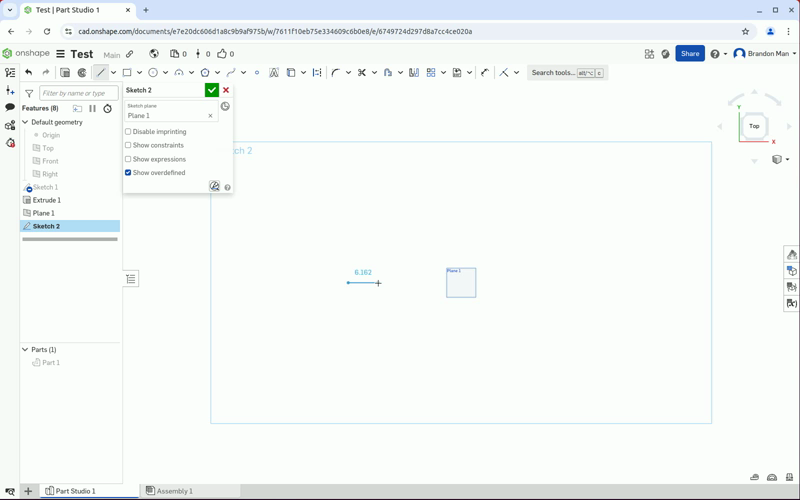
mouse_move(354, 282)
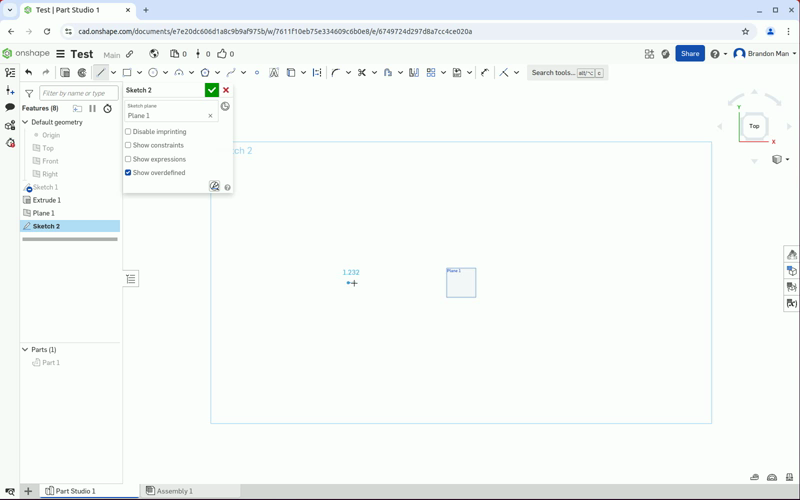
scroll(6)
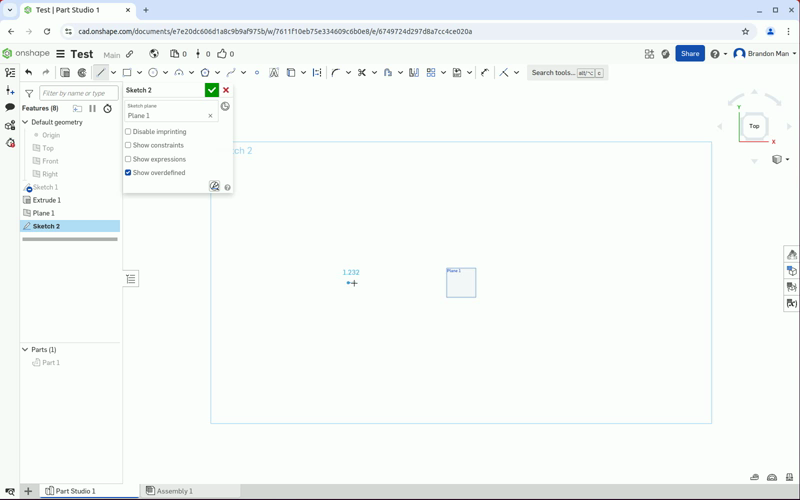
scroll(6)
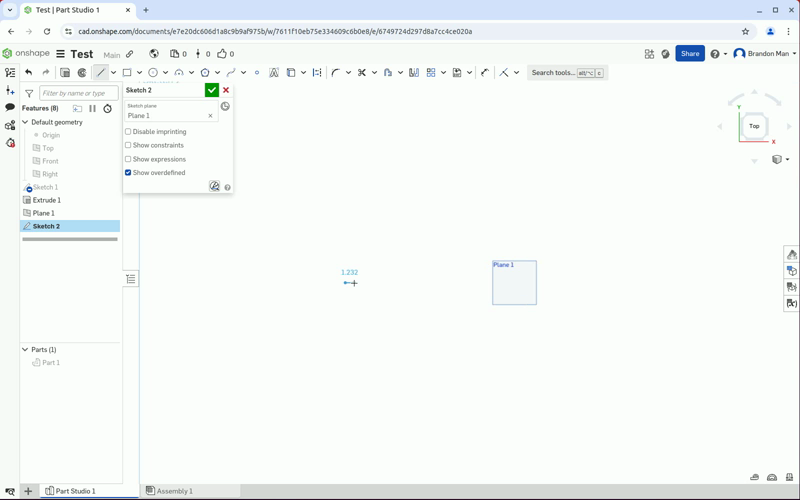
scroll(6)
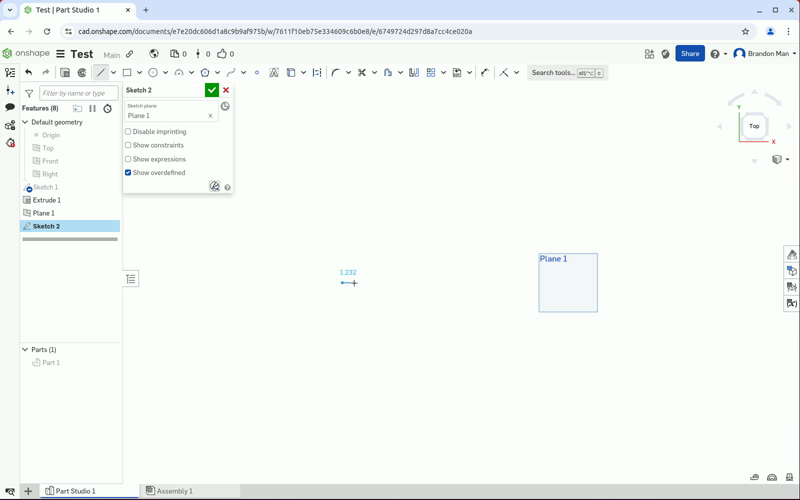
scroll(6)
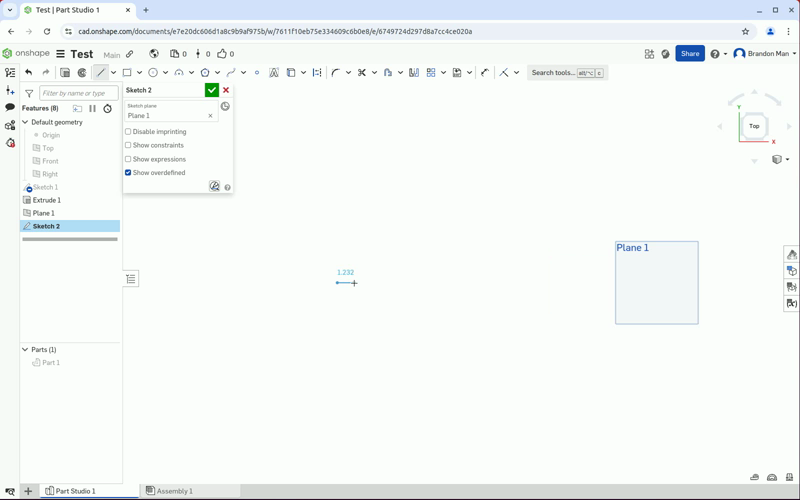
scroll(6)
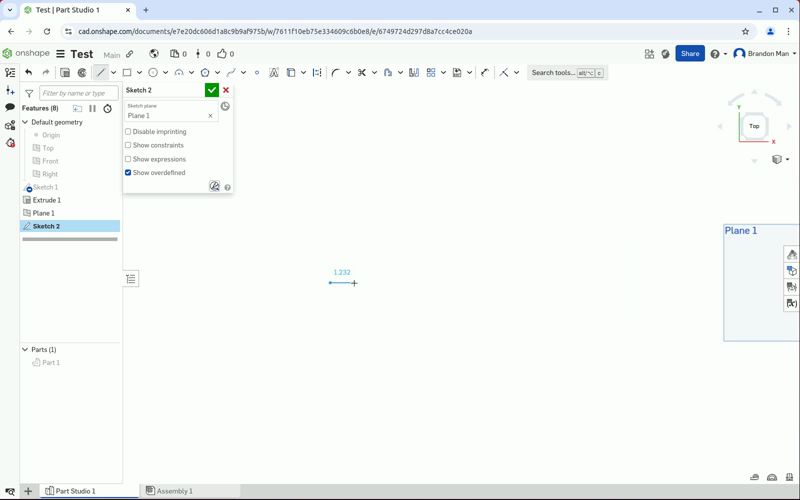
scroll(6)
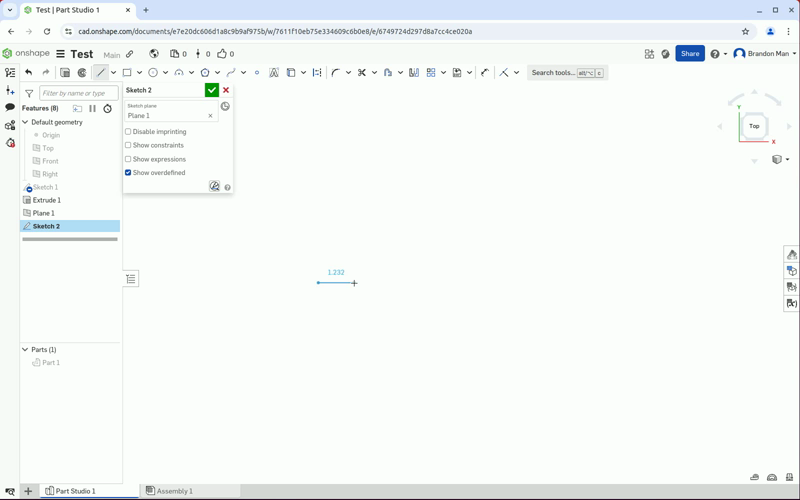
scroll(6)
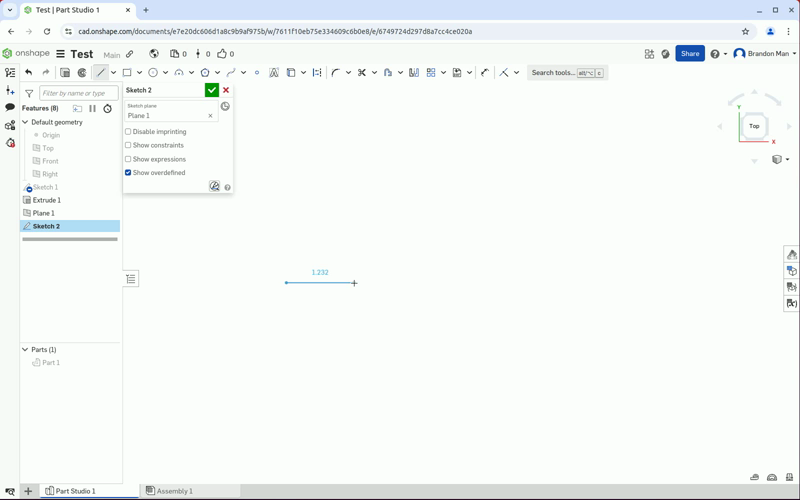
click(354, 282)
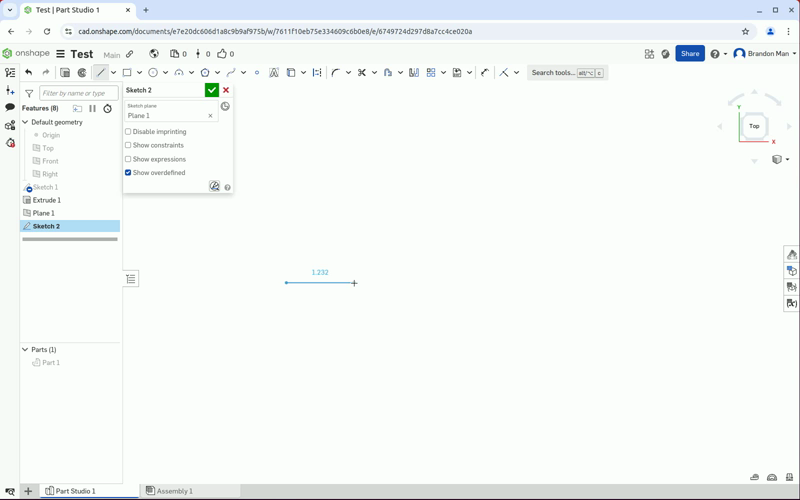
scroll(-6)
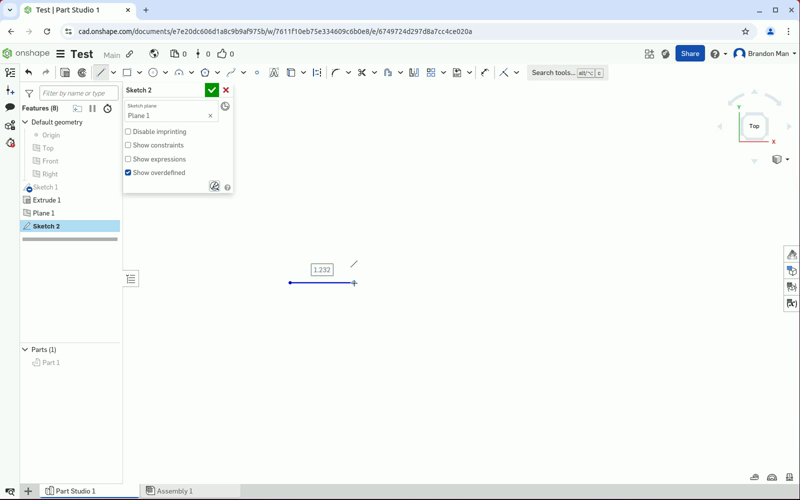
scroll(-6)
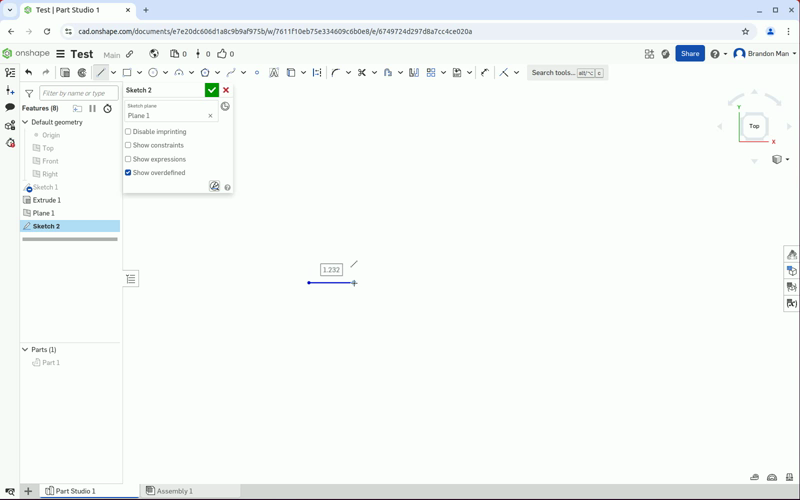
scroll(-6)
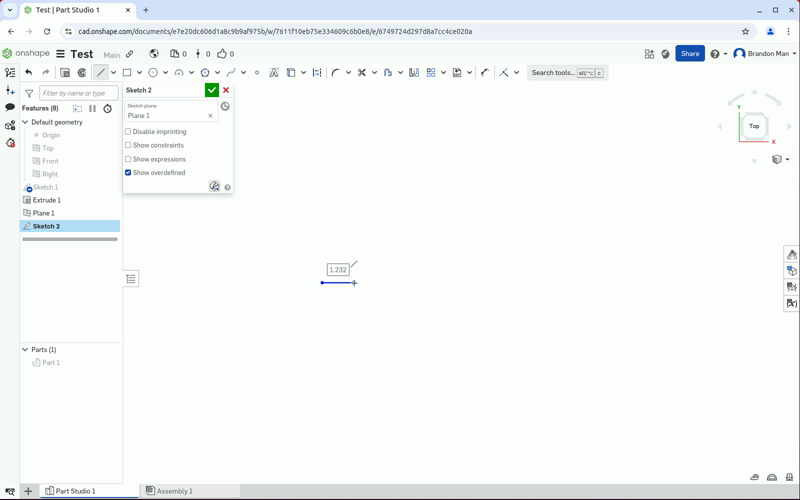
scroll(-6)
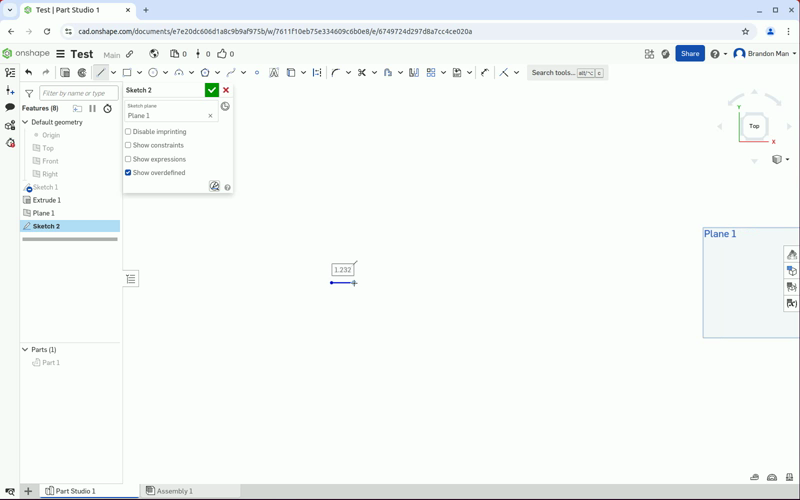
scroll(-6)
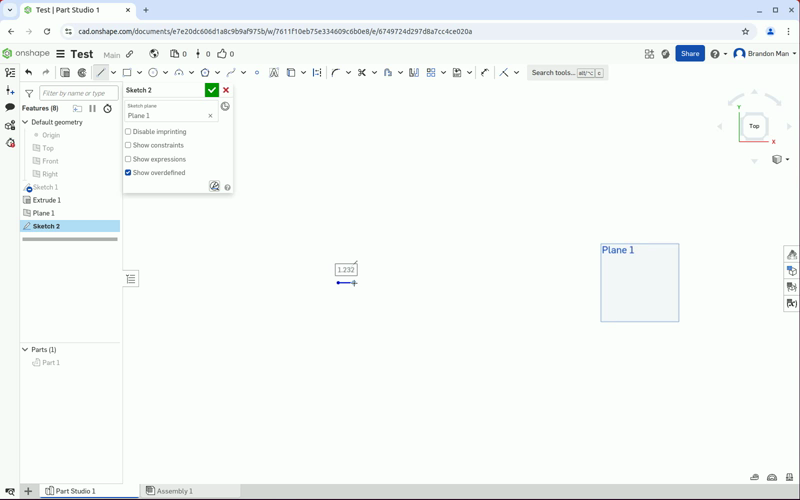
scroll(-6)
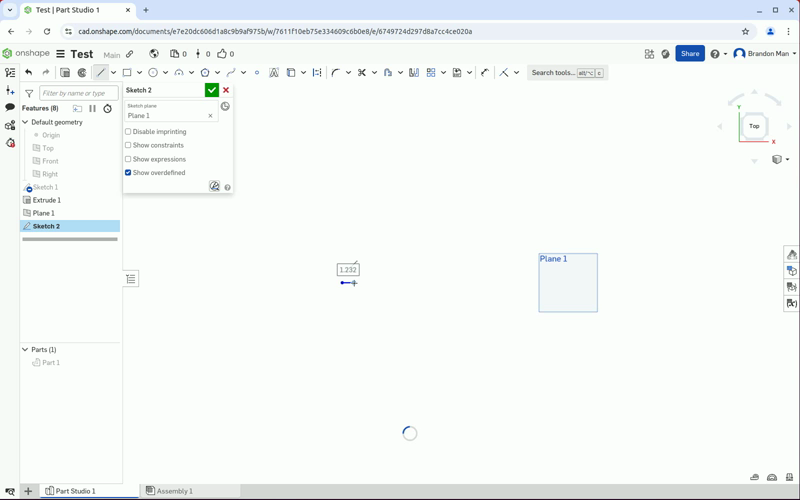
scroll(-6)
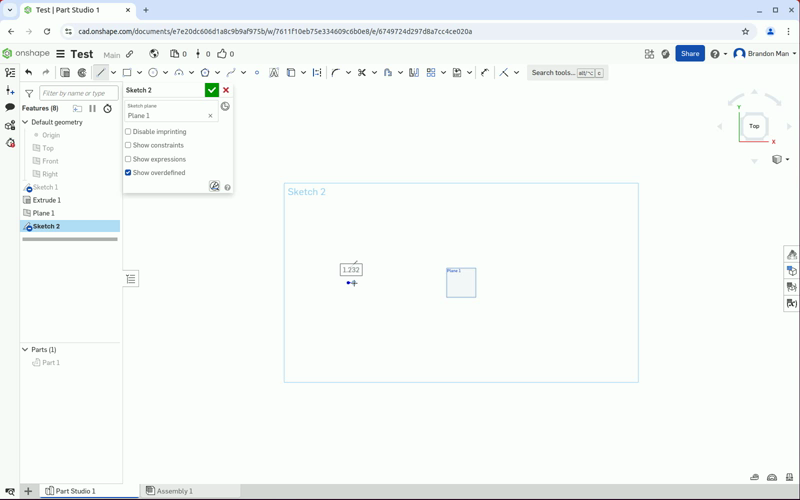
key_up(shift)
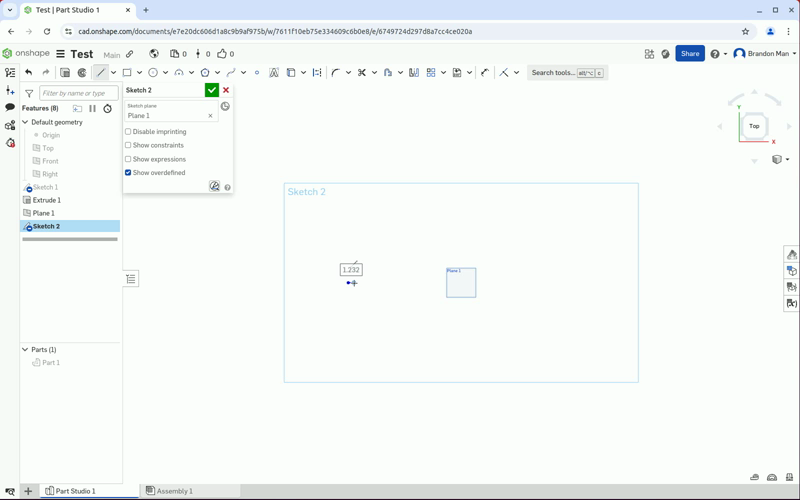
key_down(shift)
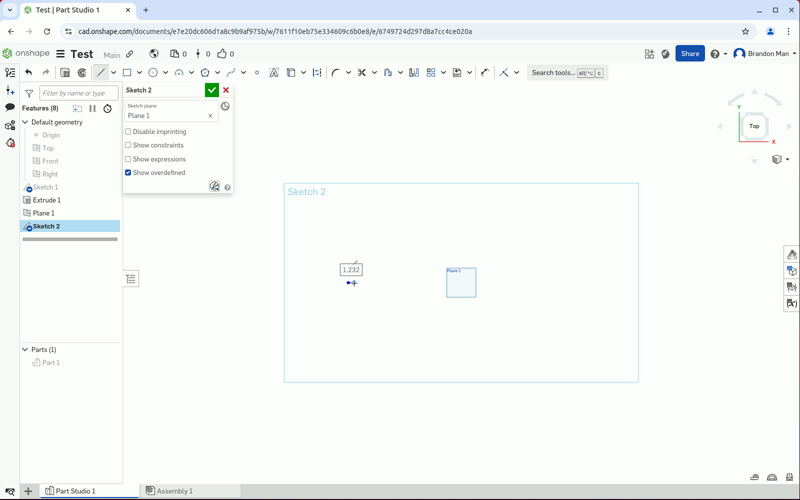
mouse_move(384, 282)
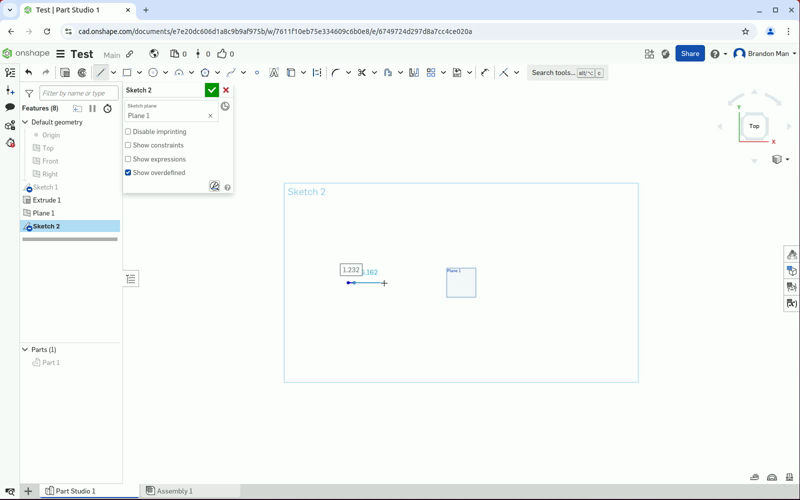
mouse_move(348, 264)
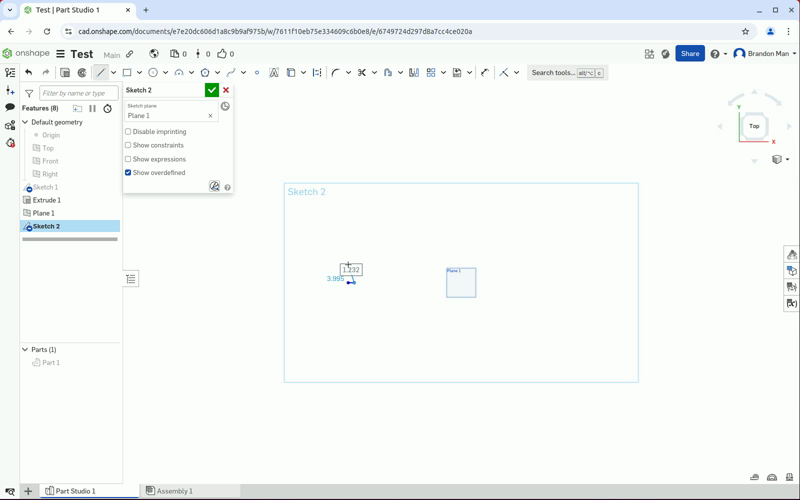
click(348, 264)
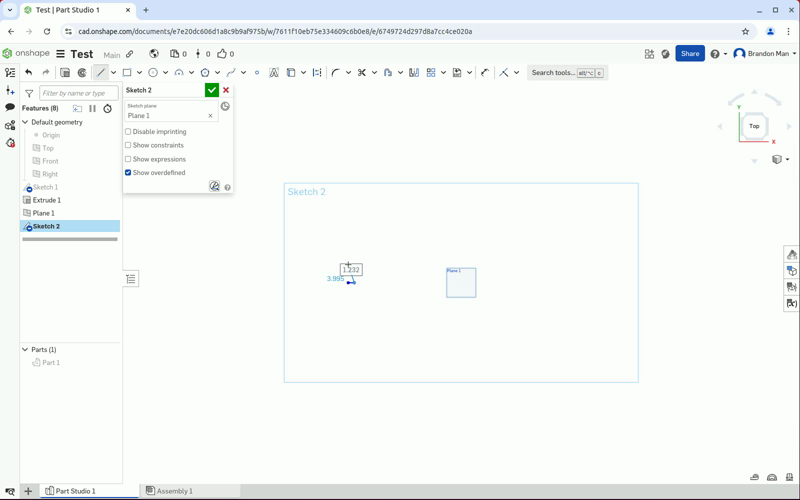
key_up(shift)
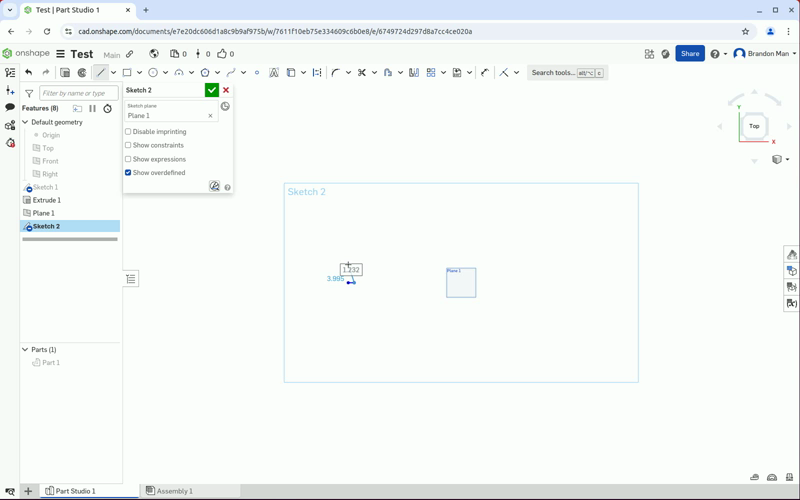
mouse_move(378, 264)
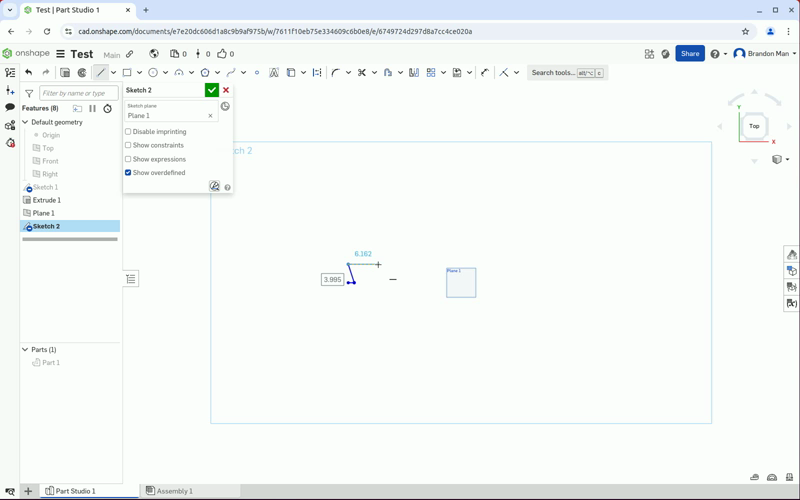
key_down(shift)
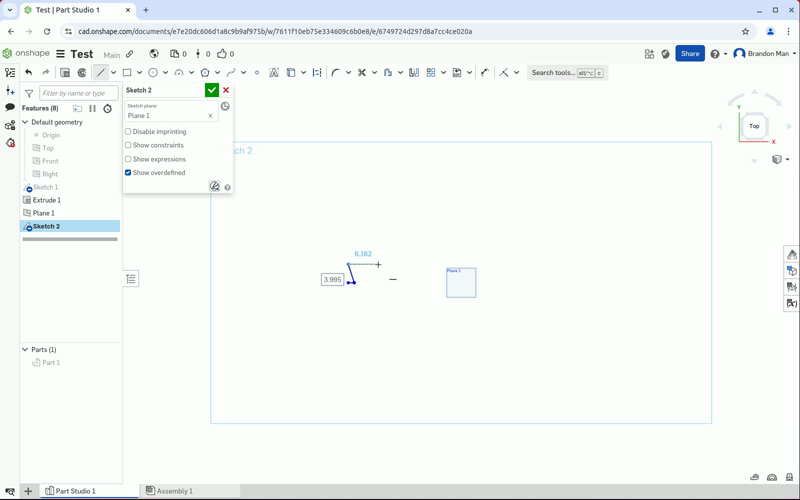
mouse_move(348, 282)
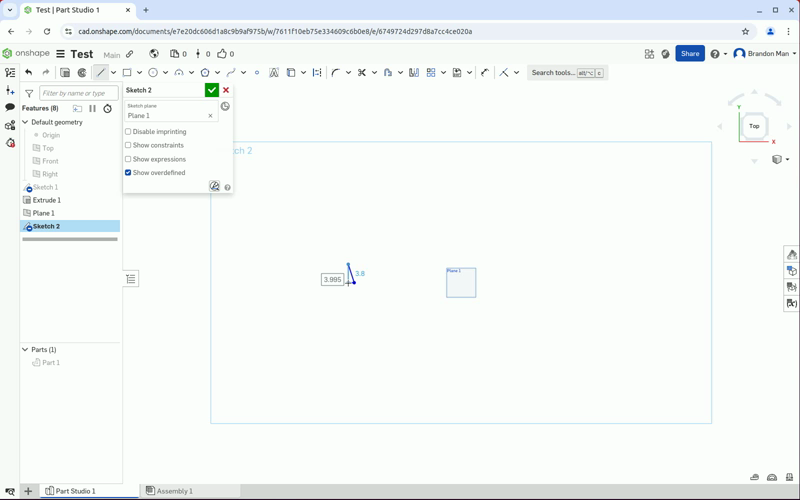
key_up(shift)
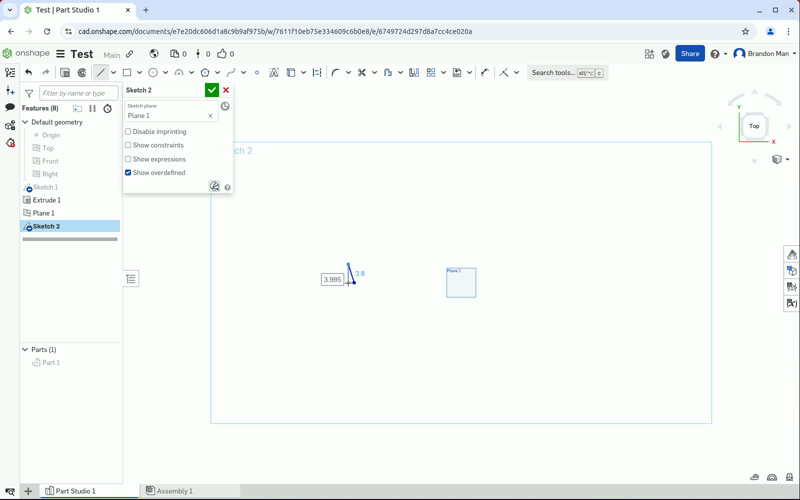
click(348, 282)
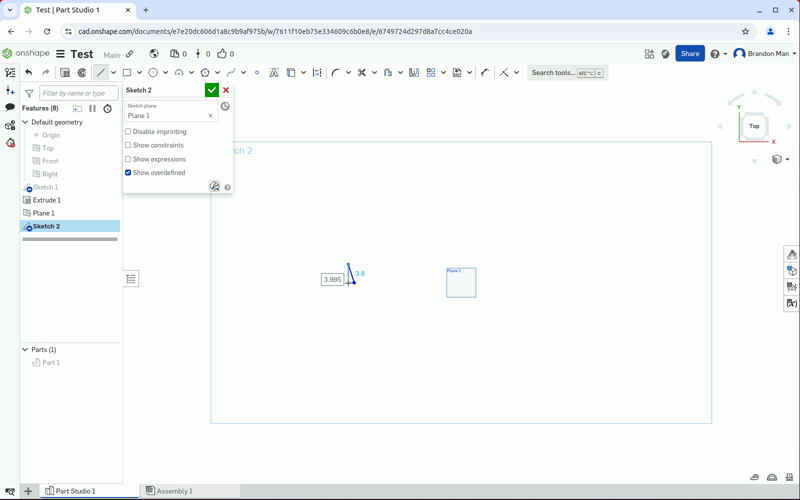
key(esc)
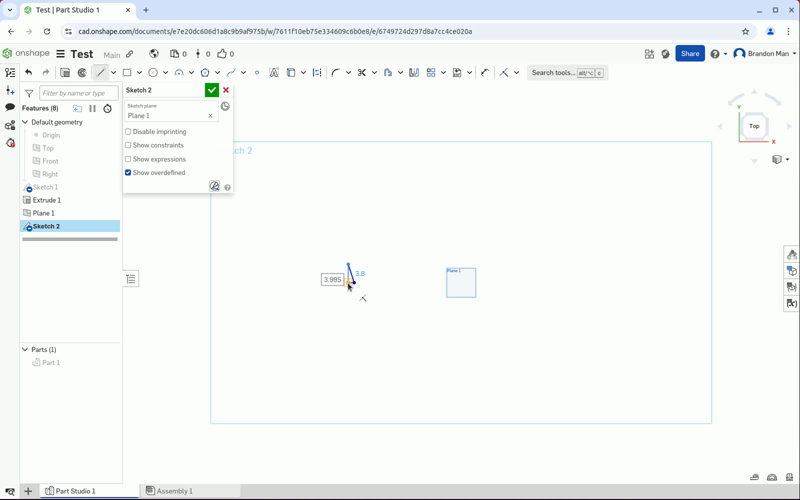
mouse_move(350, 271)
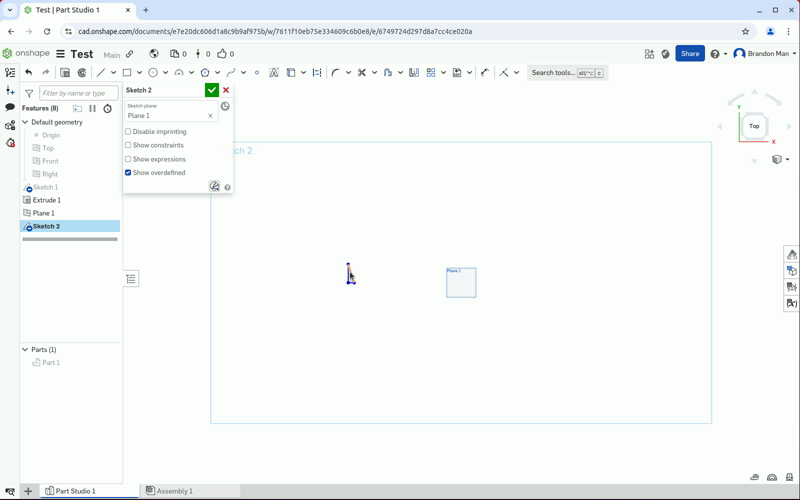
scroll(6)
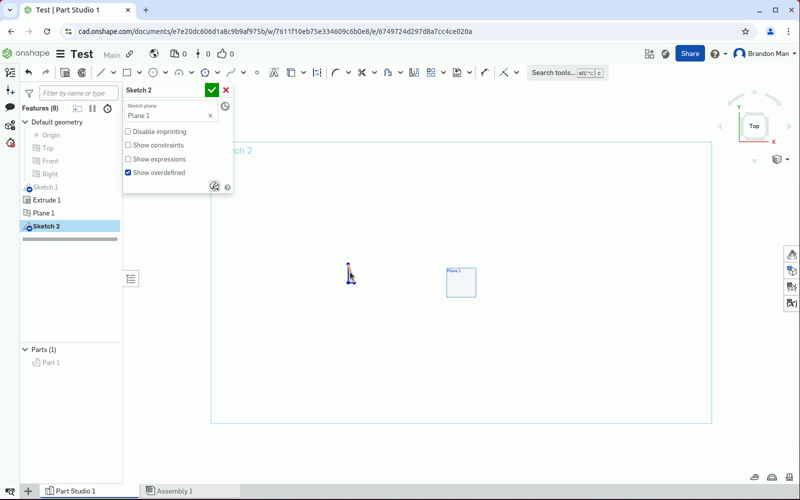
scroll(6)
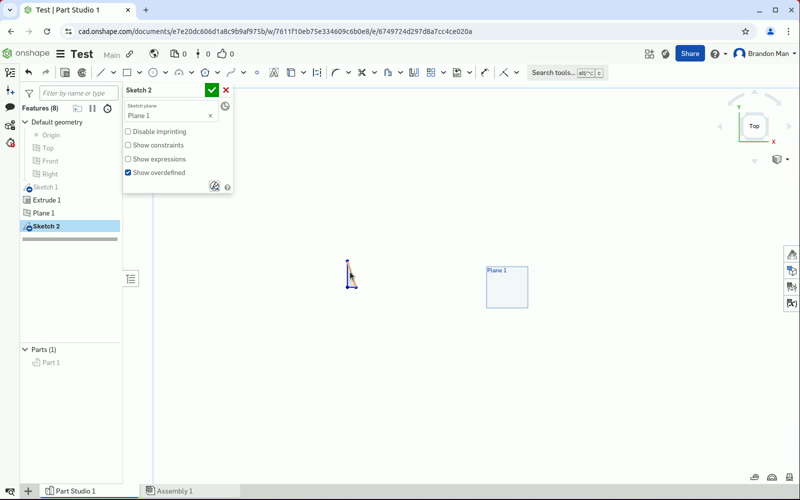
scroll(6)
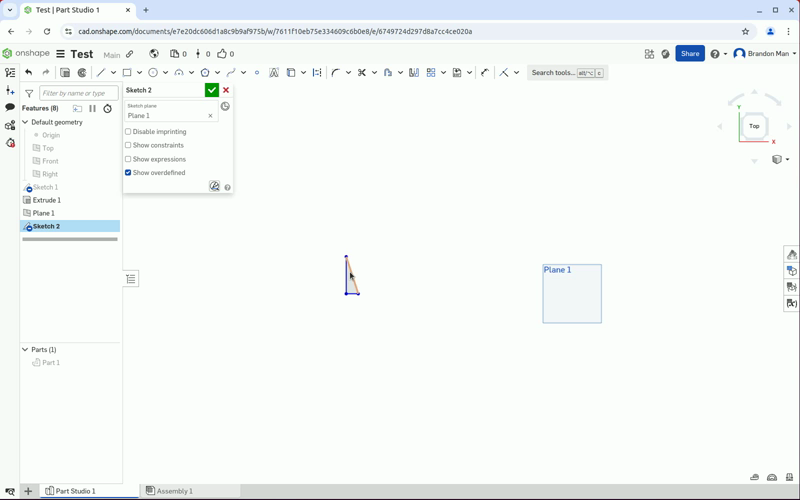
scroll(6)
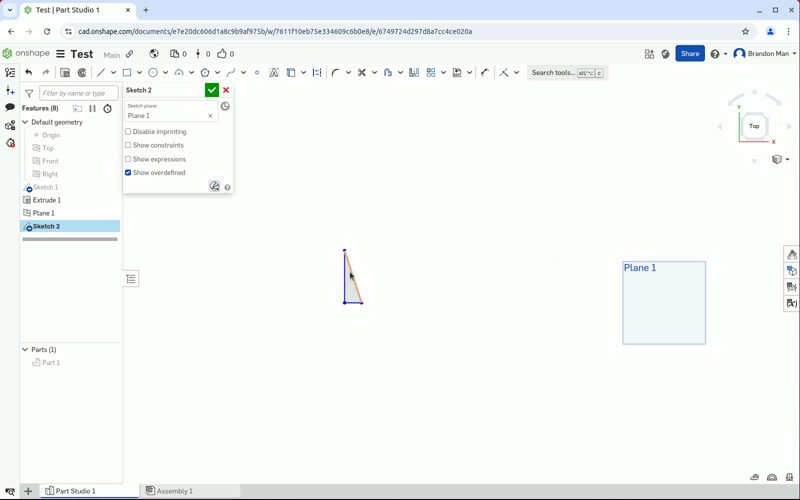
scroll(6)
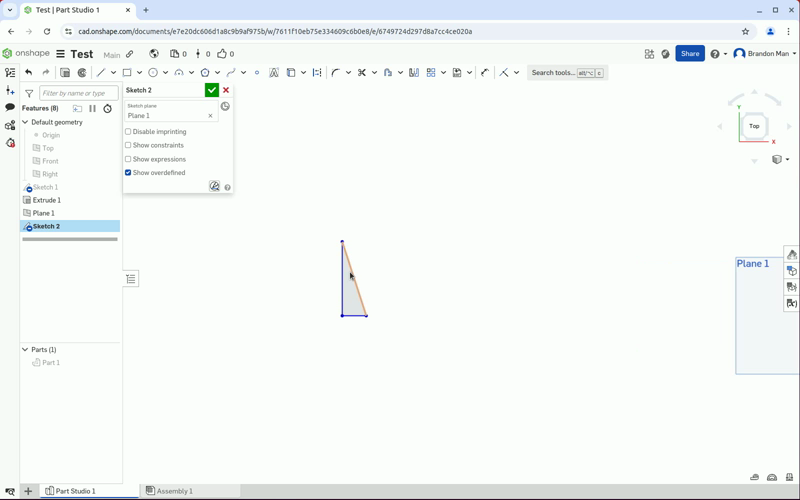
scroll(6)
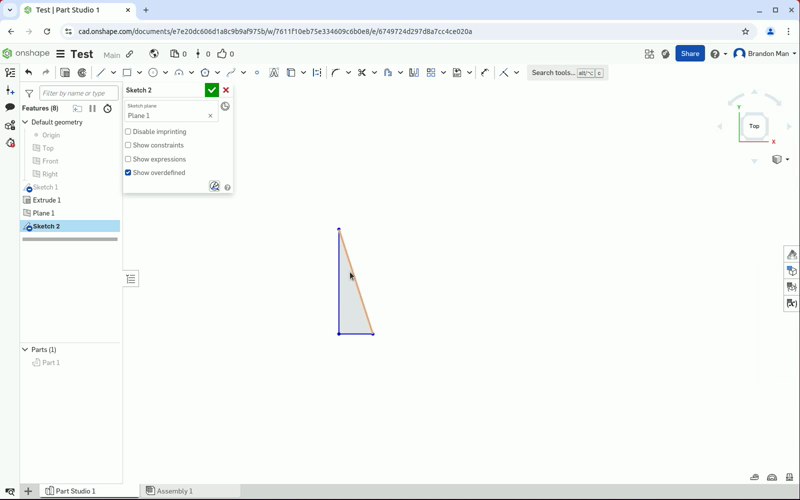
scroll(6)
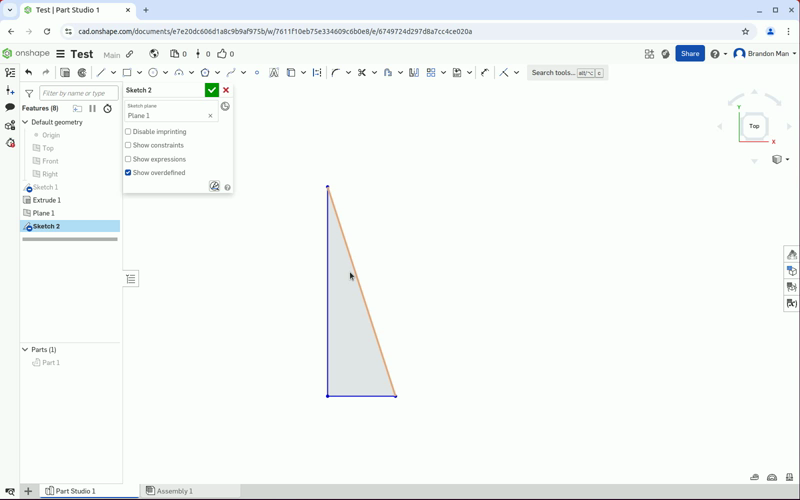
click(350, 271)
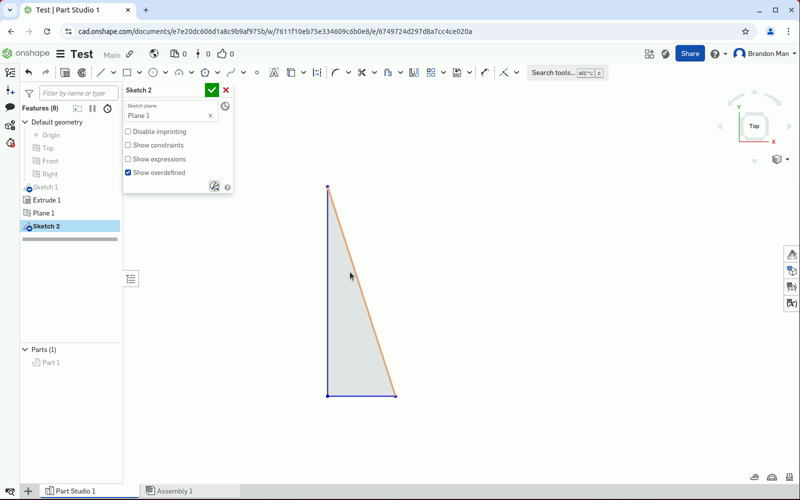
scroll(-6)
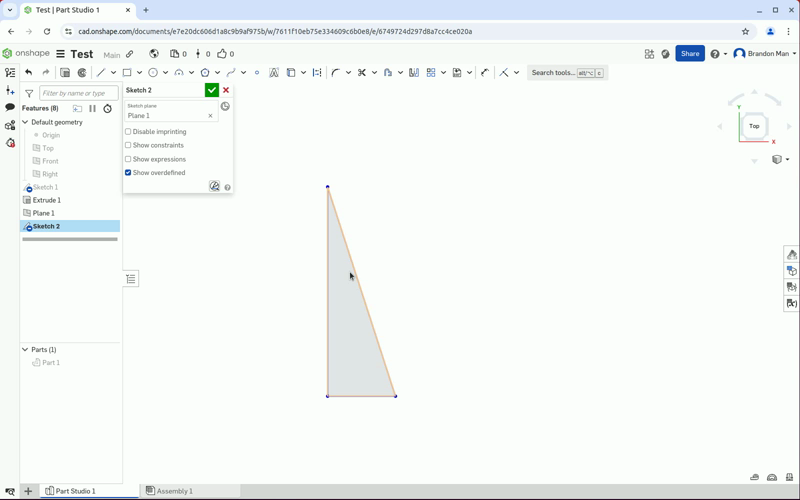
scroll(-6)
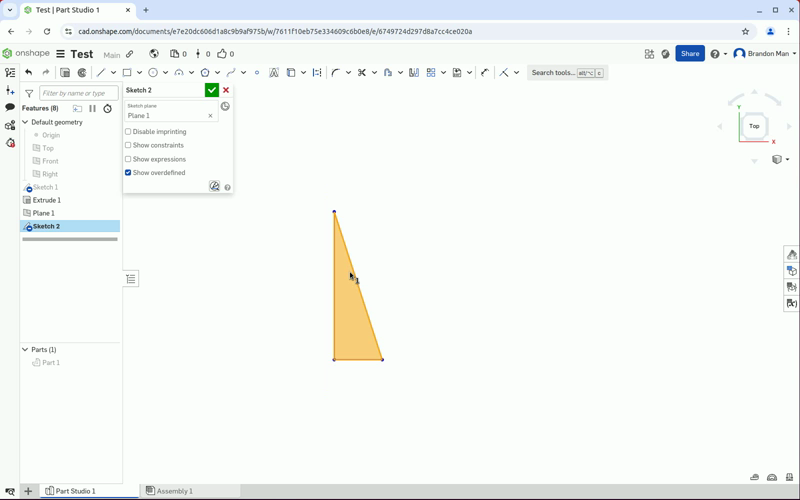
scroll(-6)
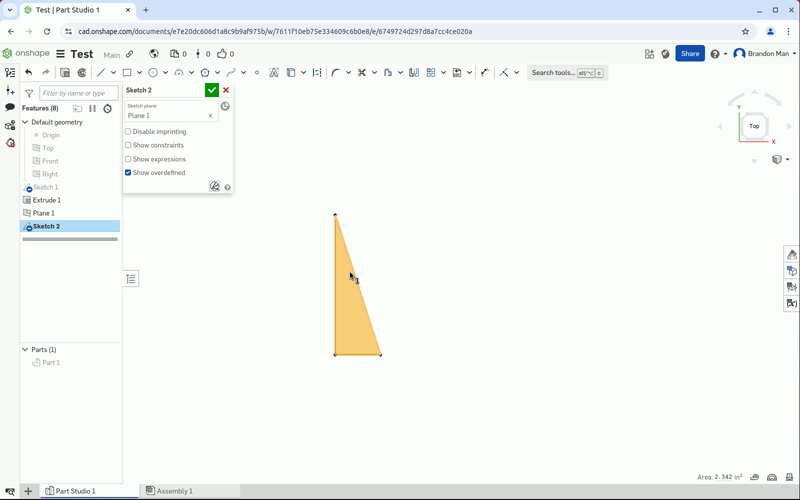
scroll(-6)
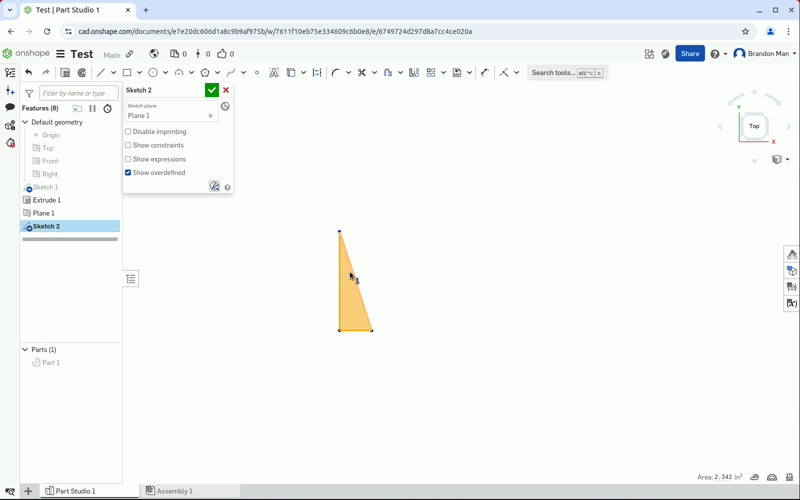
scroll(-6)
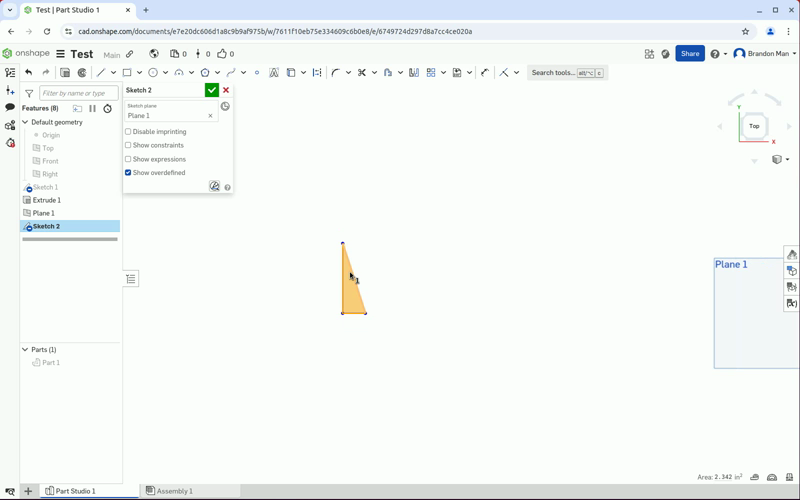
scroll(-6)
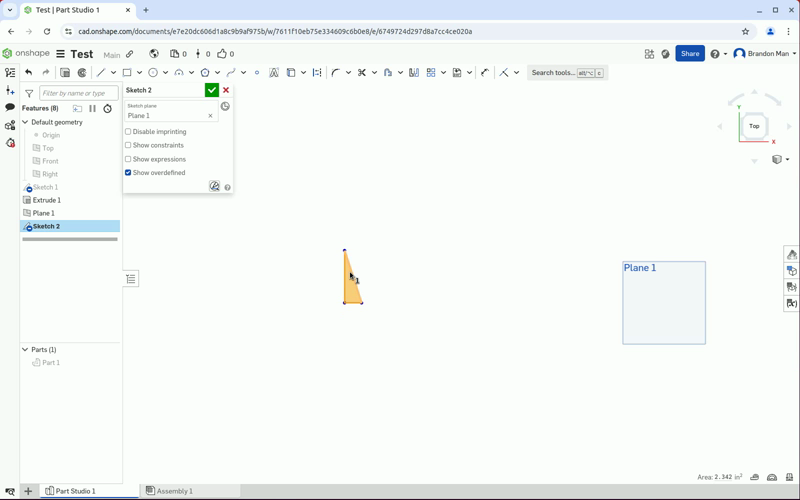
scroll(-6)
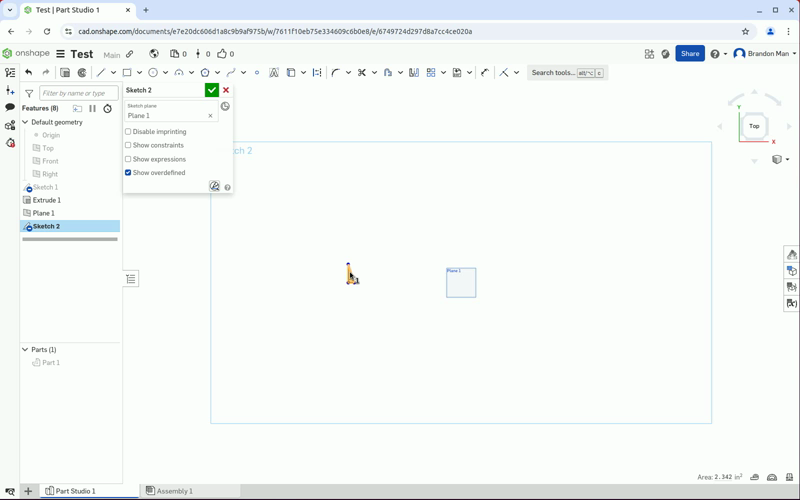
mouse_move(73, 352)
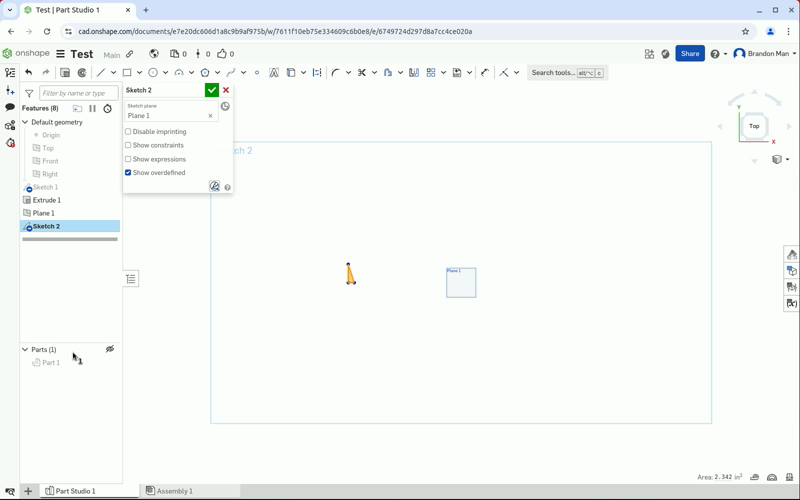
key(shift+y)
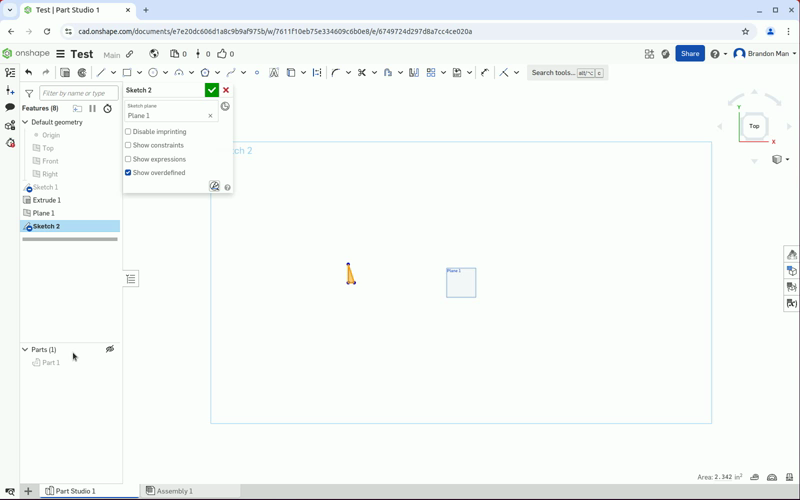
key(shift+e)
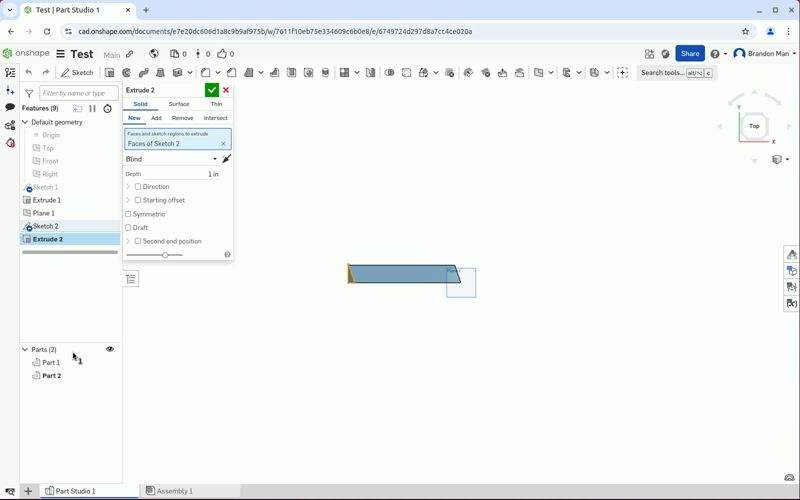
mouse_move(143, 106)
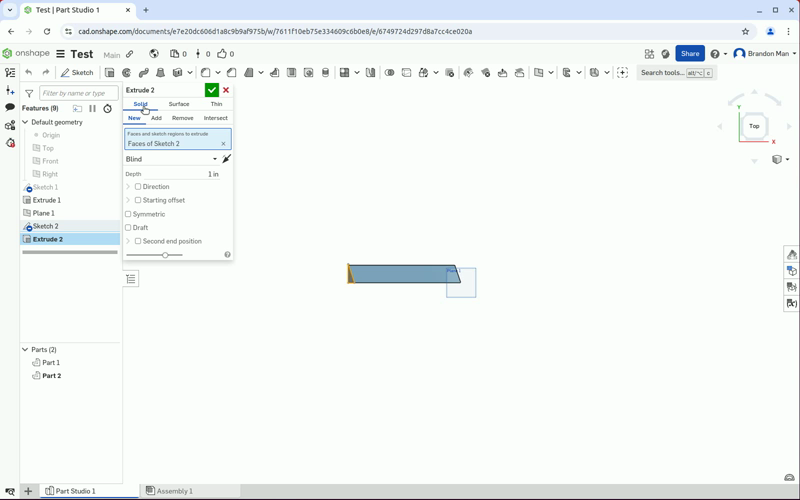
click(143, 106)
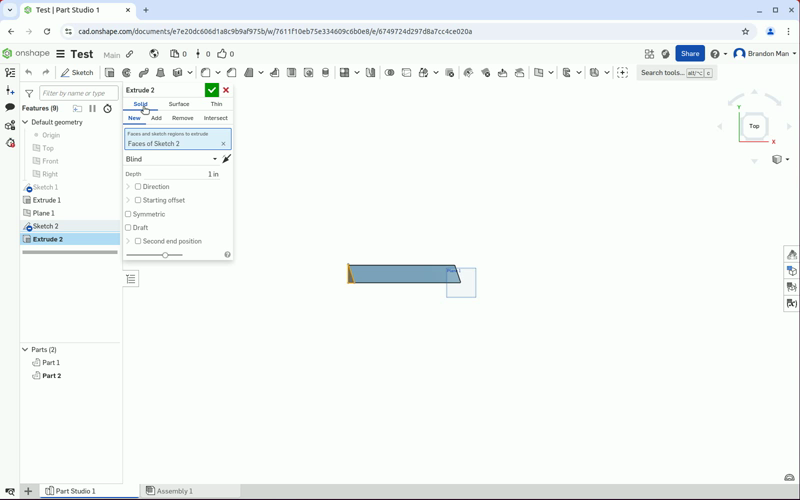
mouse_move(186, 120)
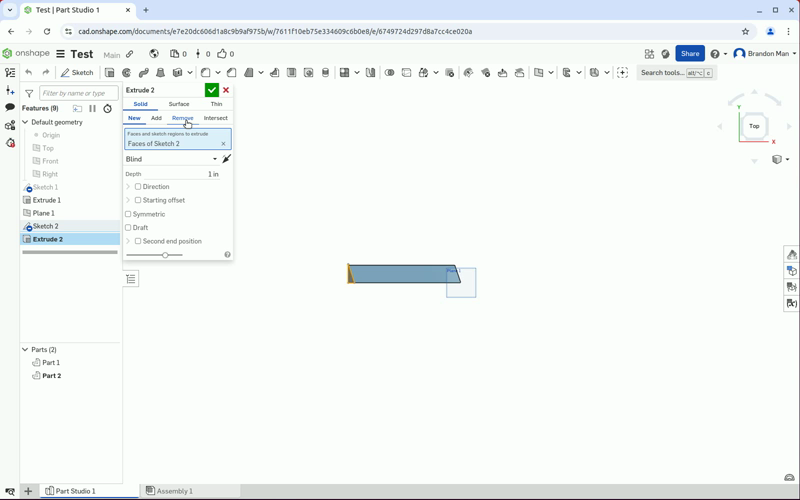
click(186, 120)
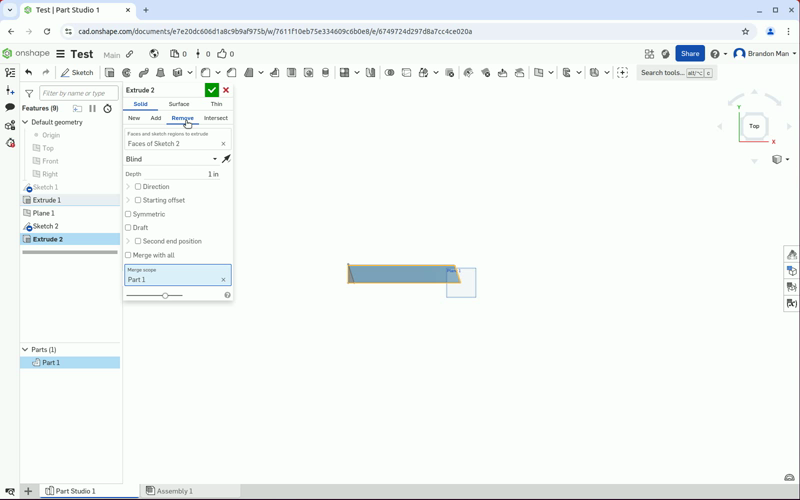
key(tab, 4)
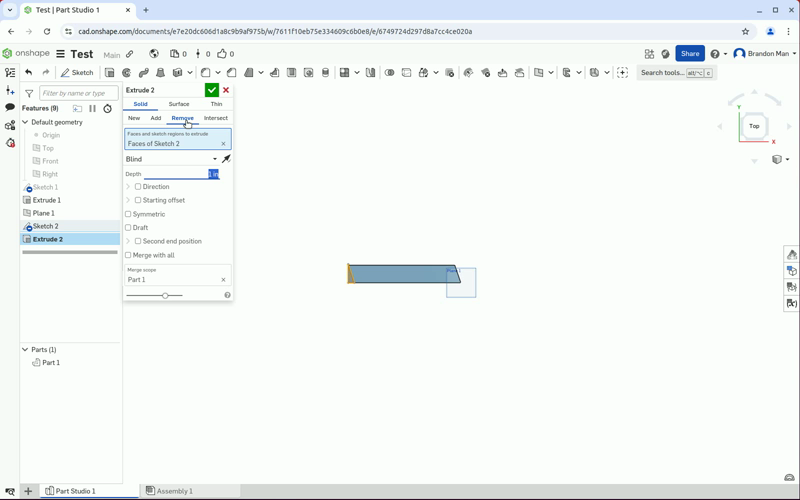
text(1.444)
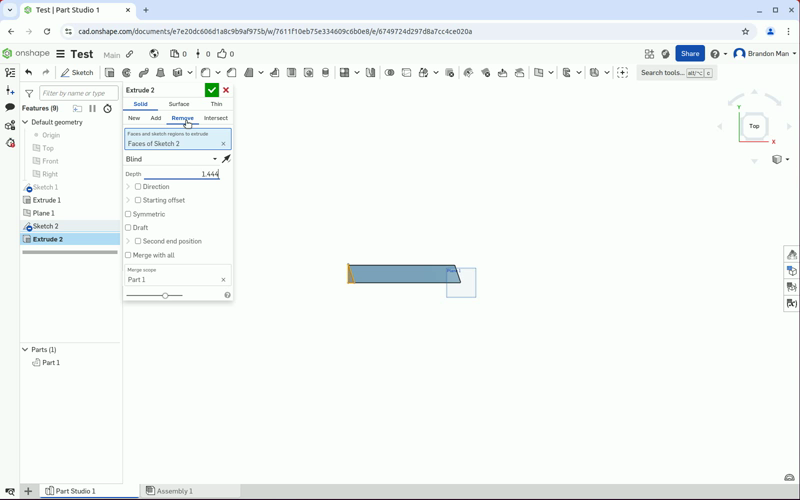
key(tab, 6)
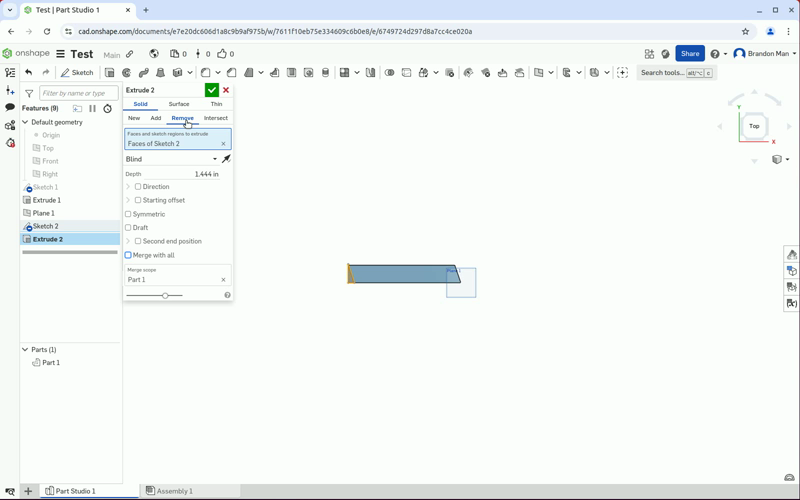
key(space)
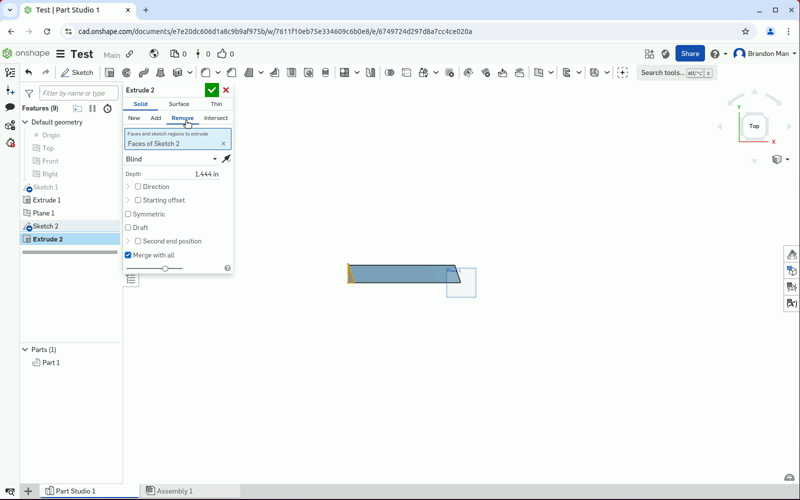
key(enter)
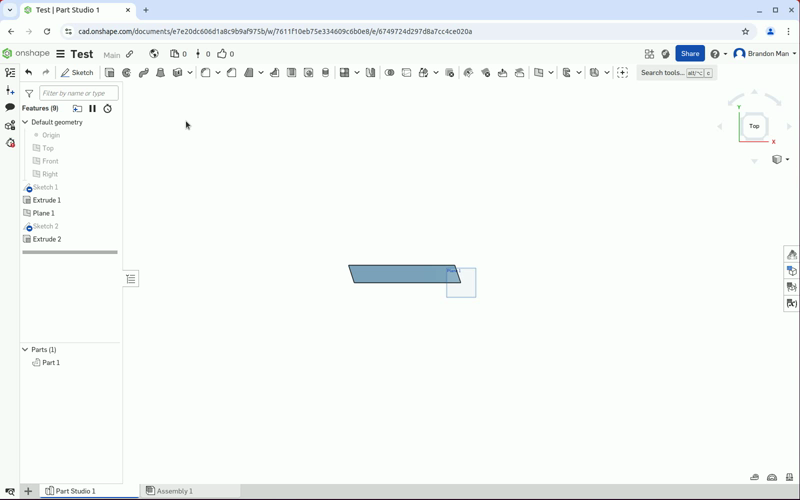
key(shift+h)
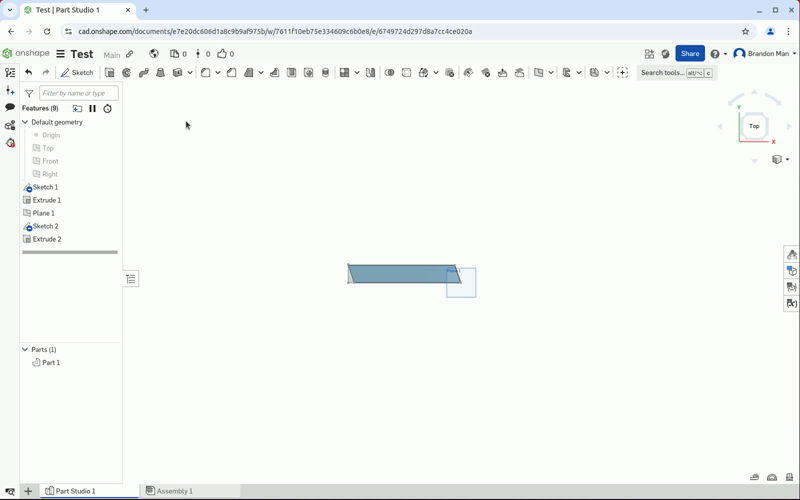
key(shift+h)
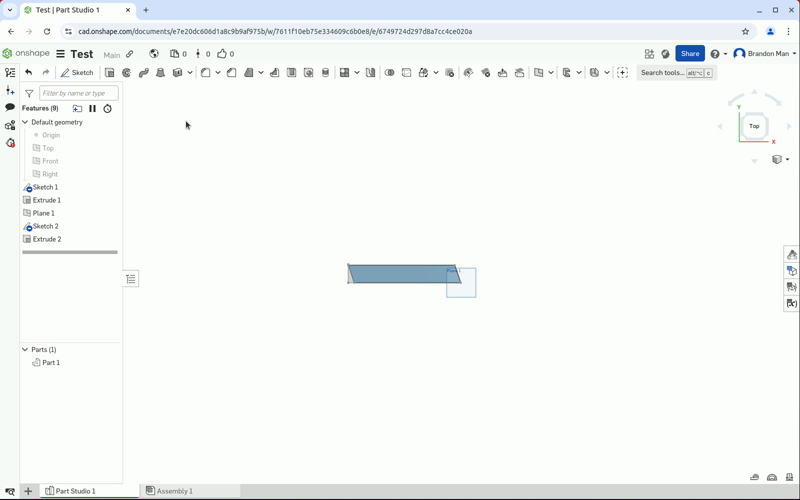
key(shift+7)
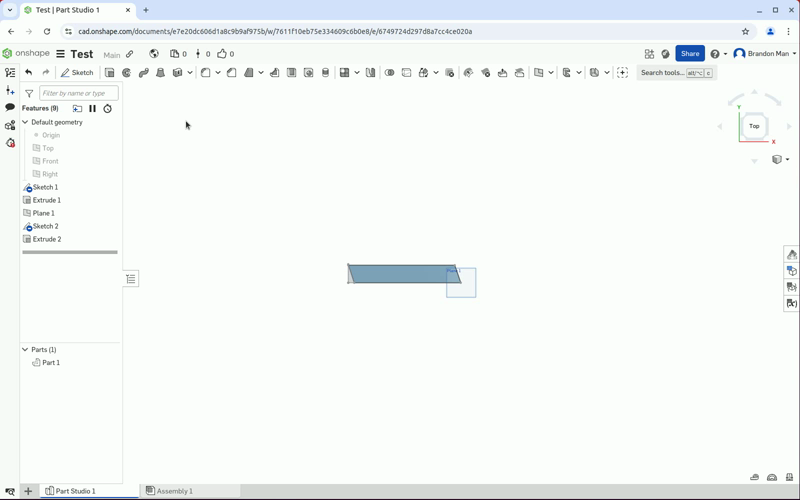
key(up, 3)
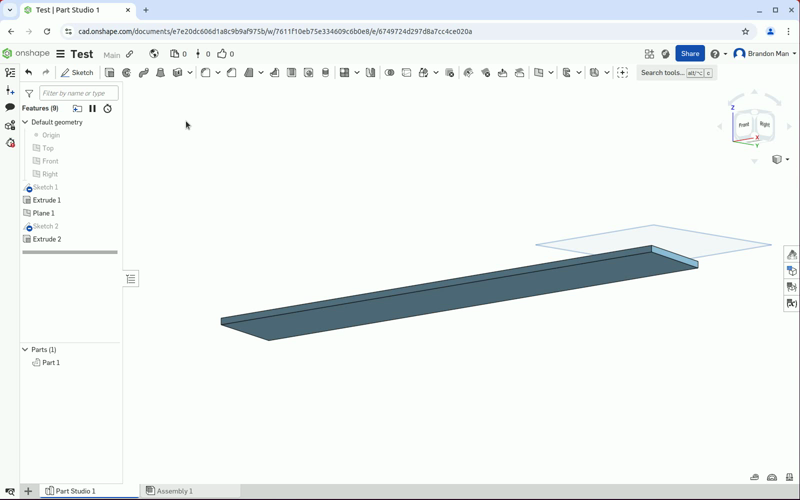
key(left, 3)
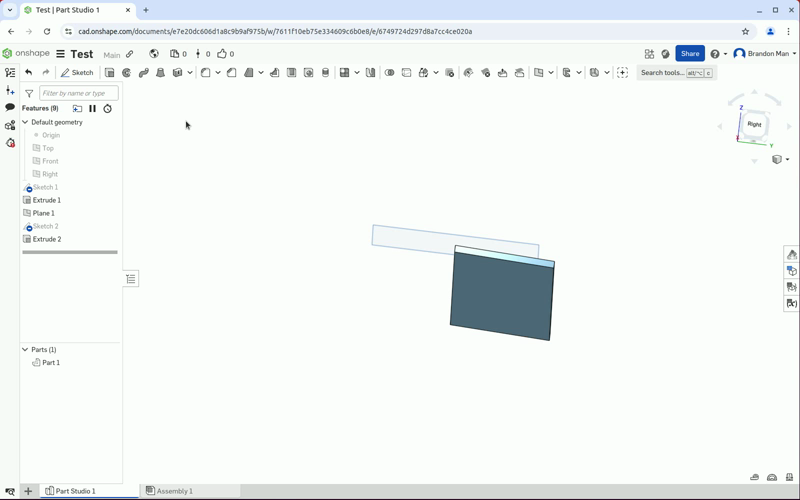
key(right, 3)
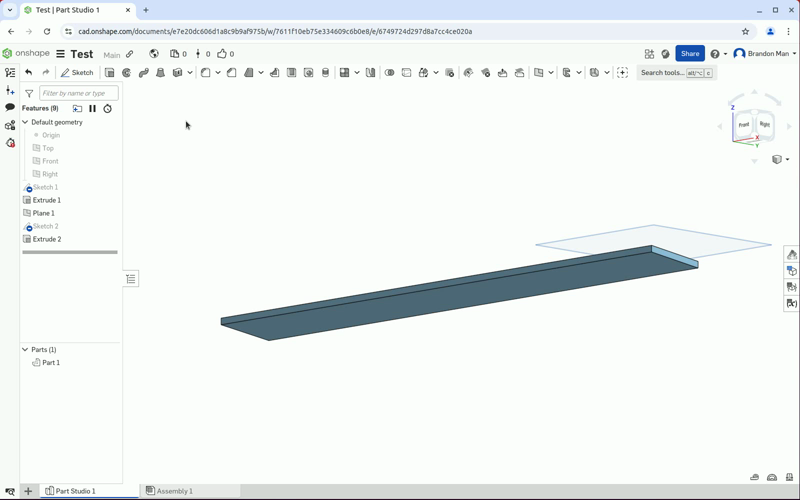
key(down, 3)
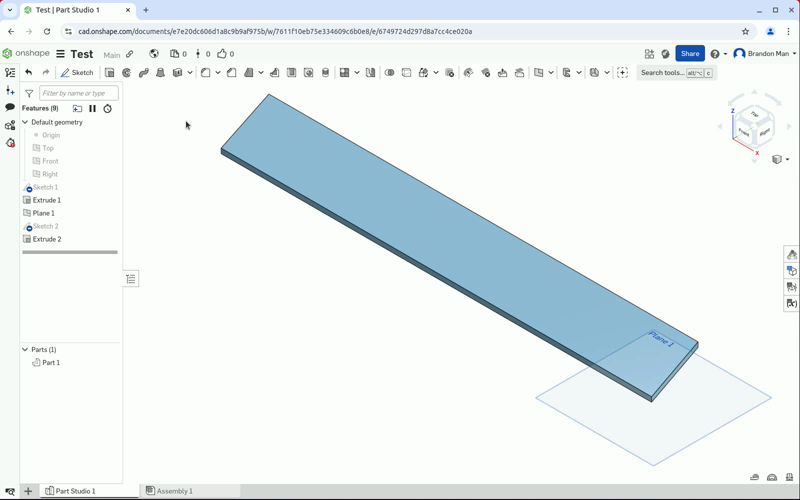
mouse_move(73, 189)
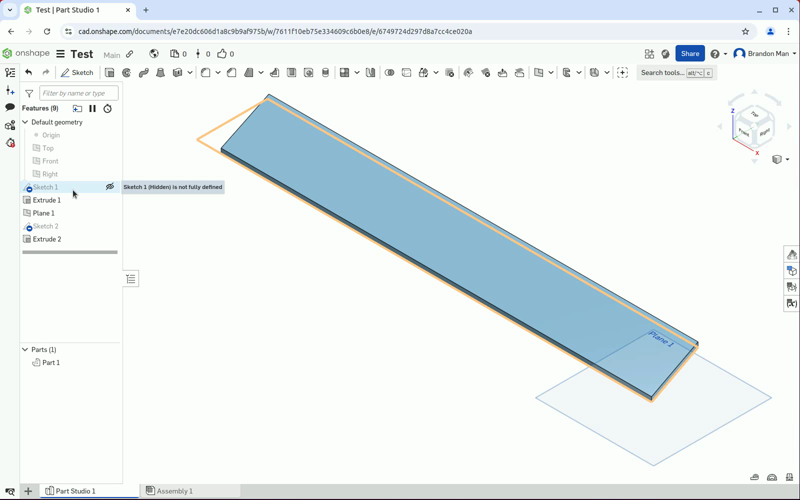
click(73, 189)